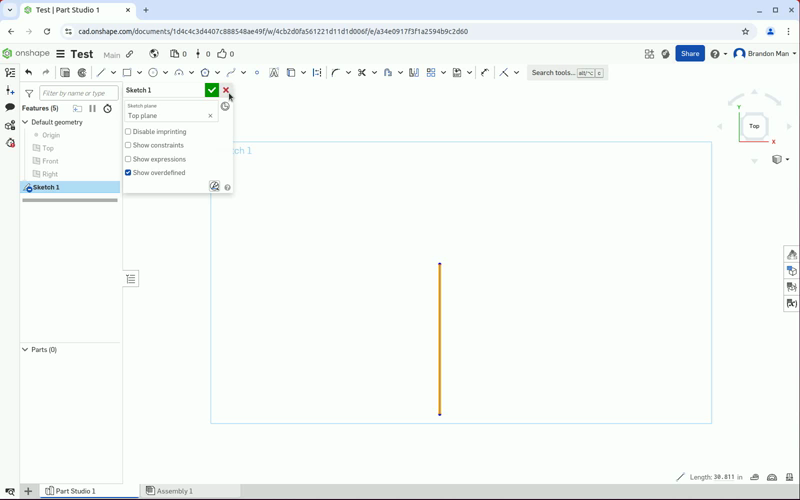
key(shift+h)
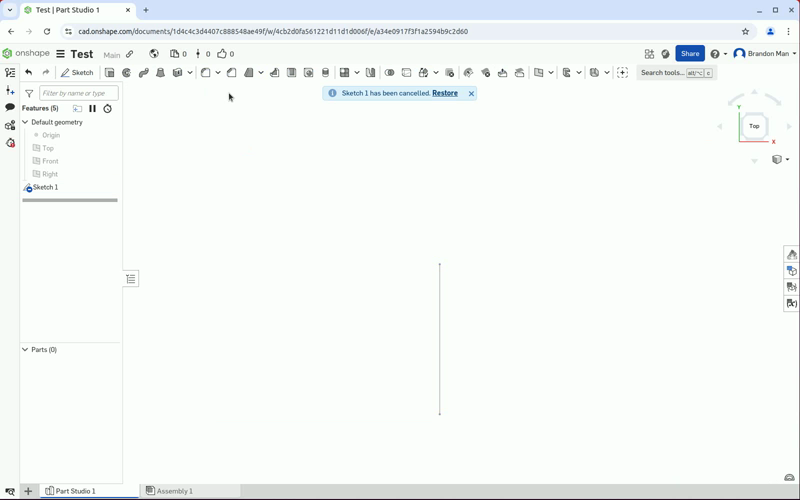
key(shift+s)
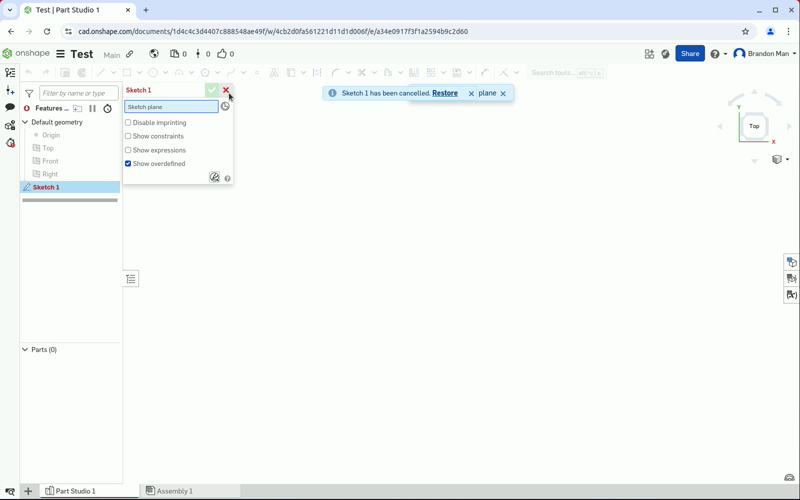
mouse_move(73, 150)
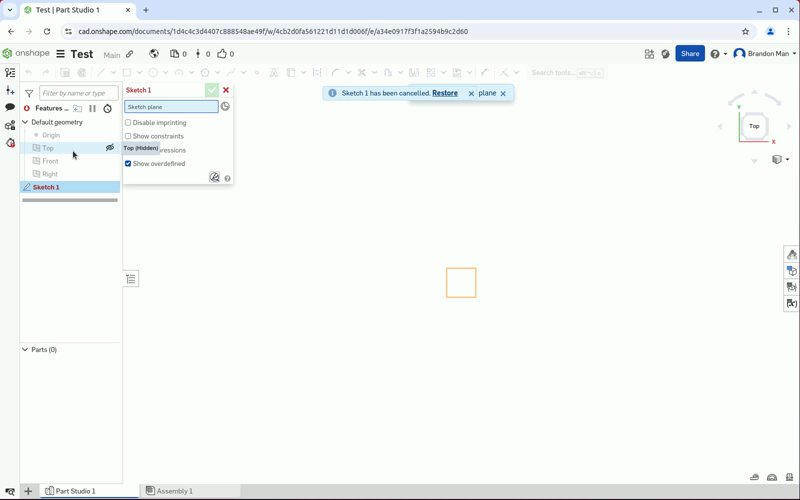
click(73, 150)
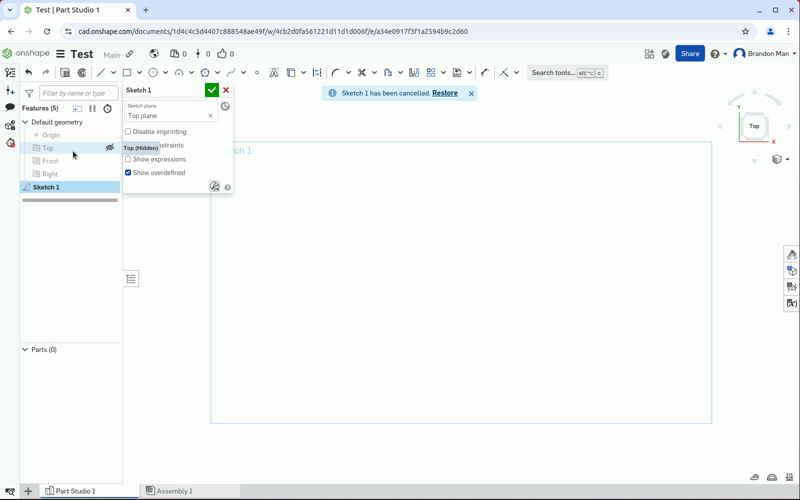
mouse_move(73, 352)
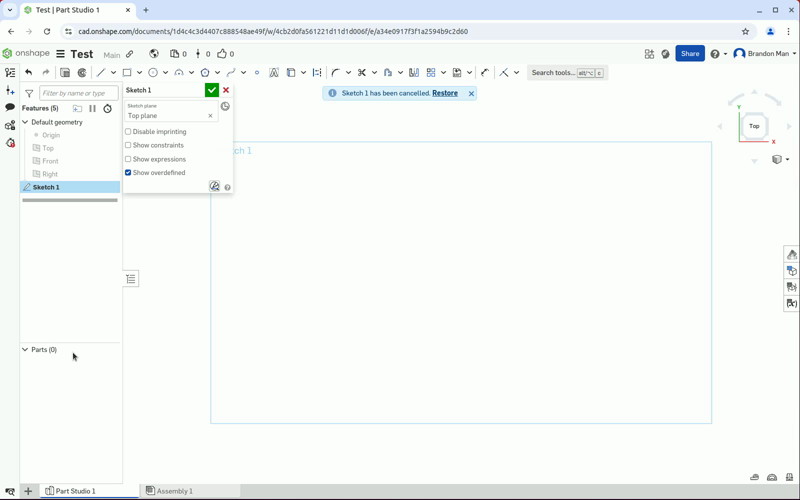
key(y)
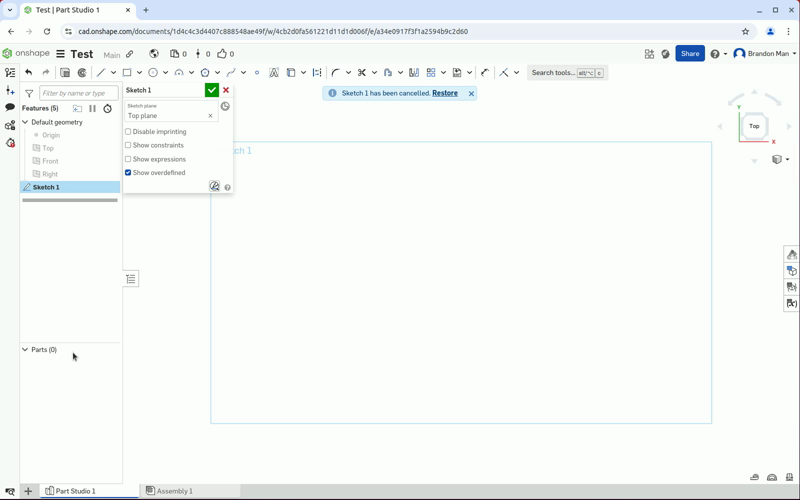
key(c)
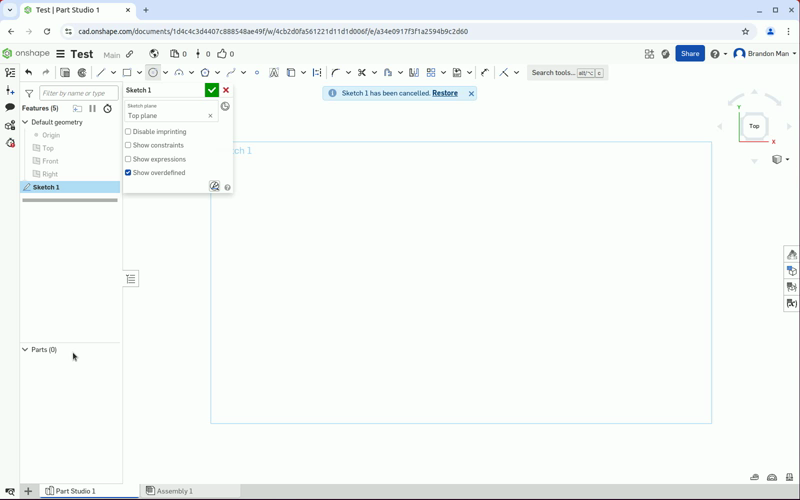
key_down(shift)
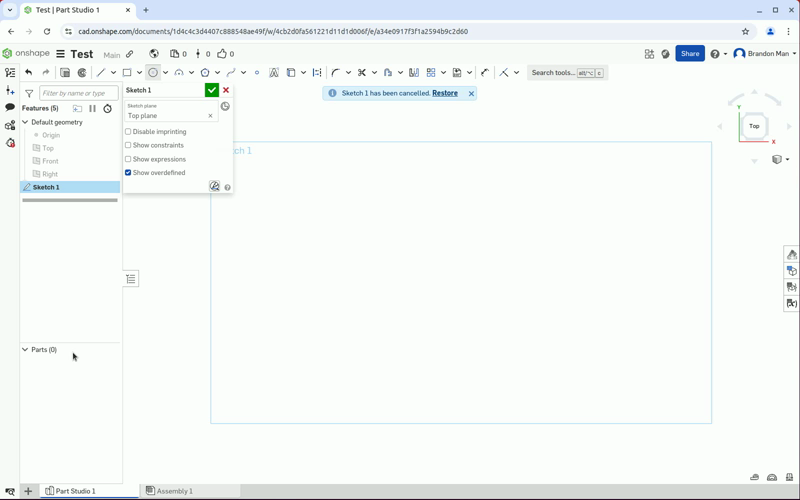
mouse_move(461, 282)
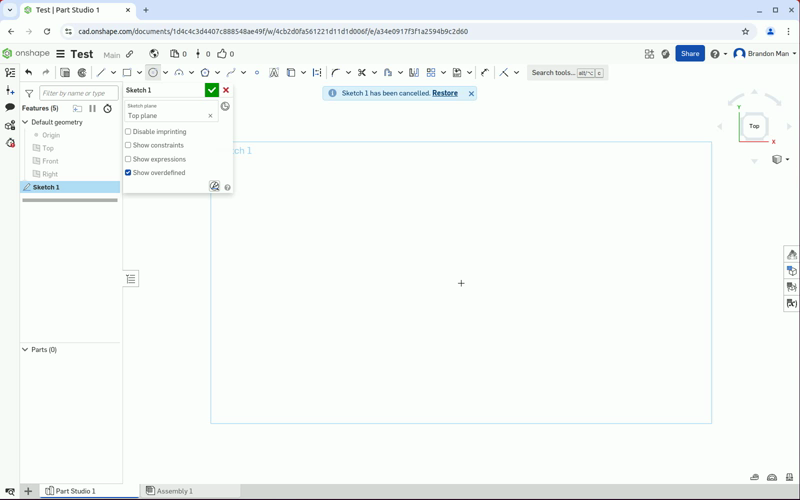
click(461, 282)
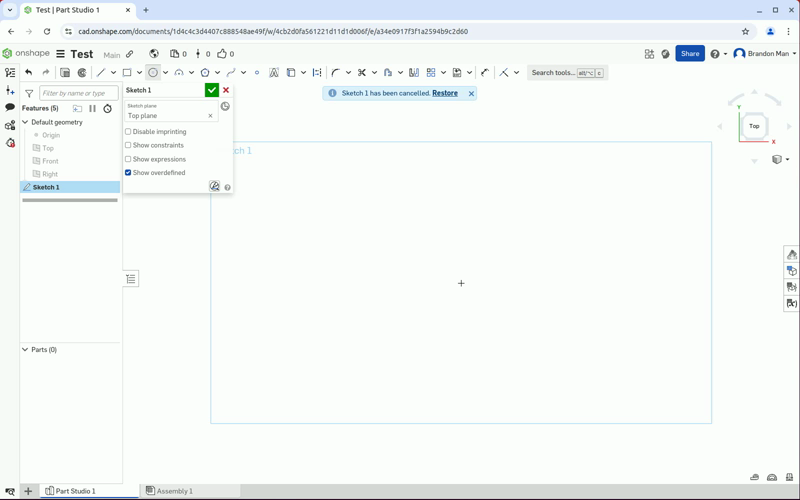
key_up(shift)
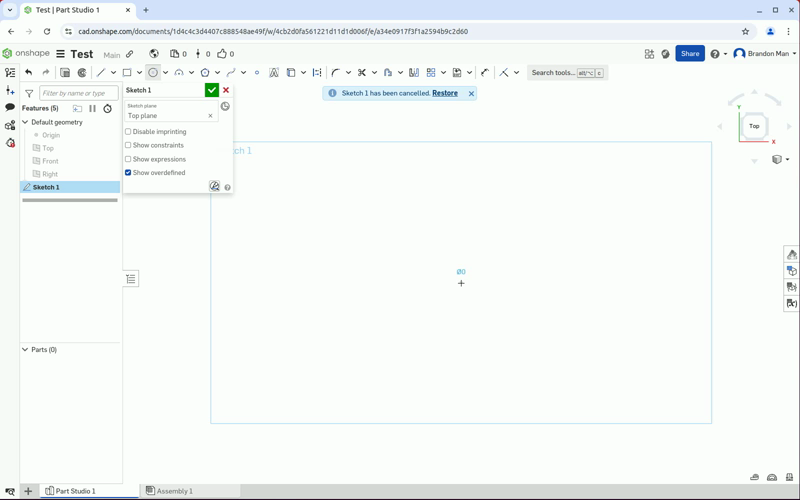
mouse_move(574, 282)
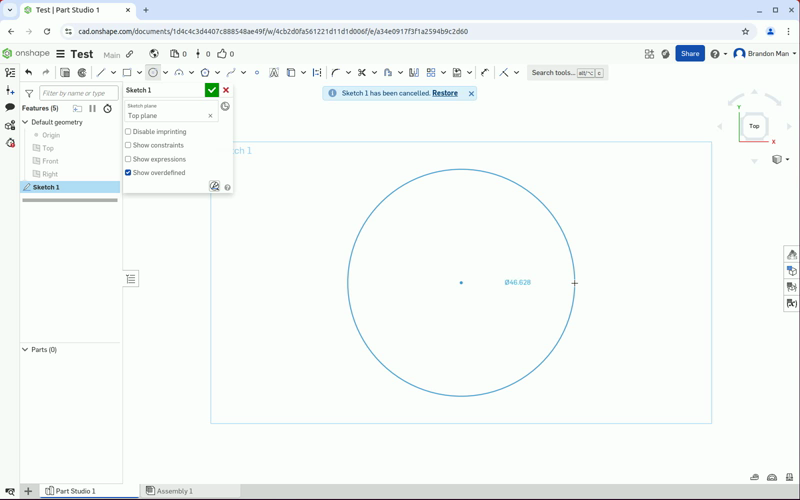
click(574, 282)
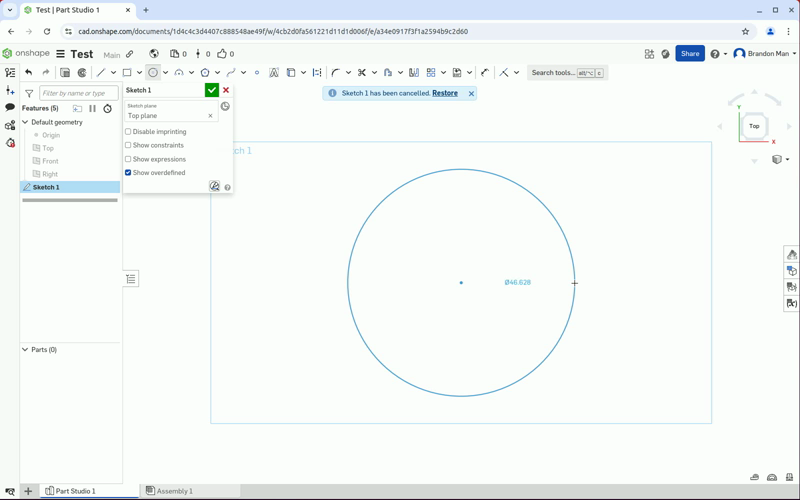
key(esc)
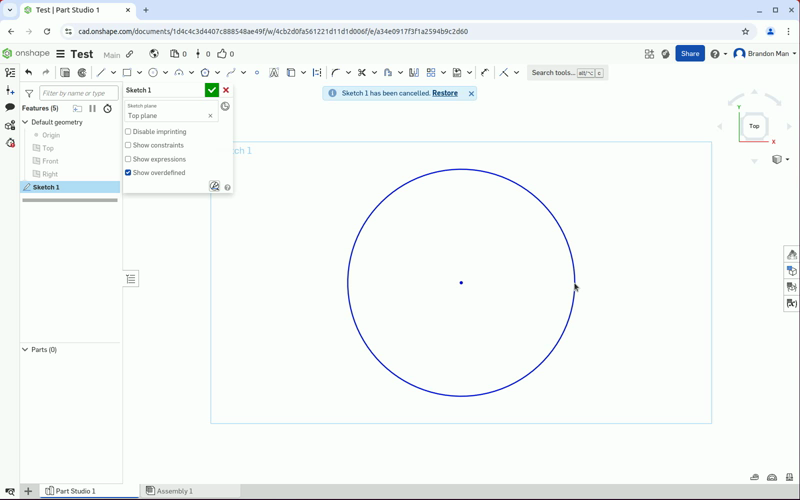
mouse_move(440, 341)
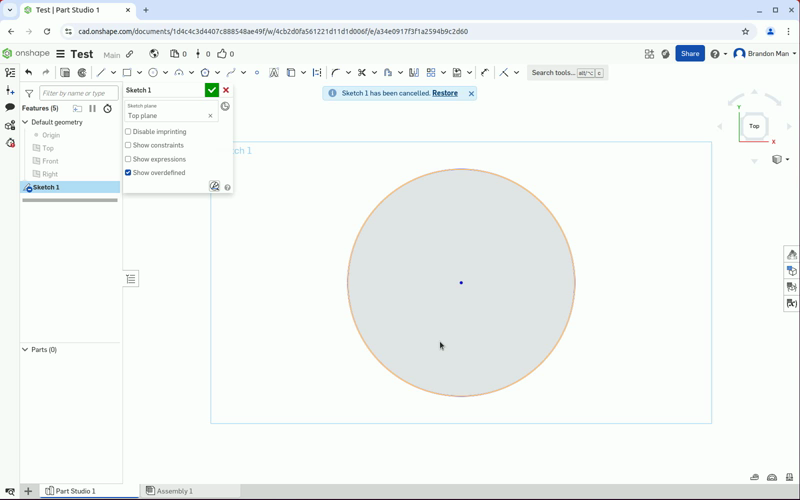
click(440, 341)
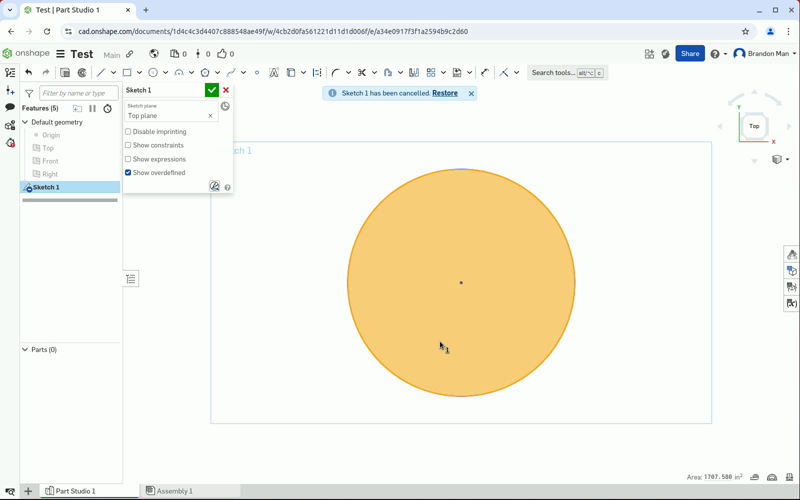
mouse_move(73, 352)
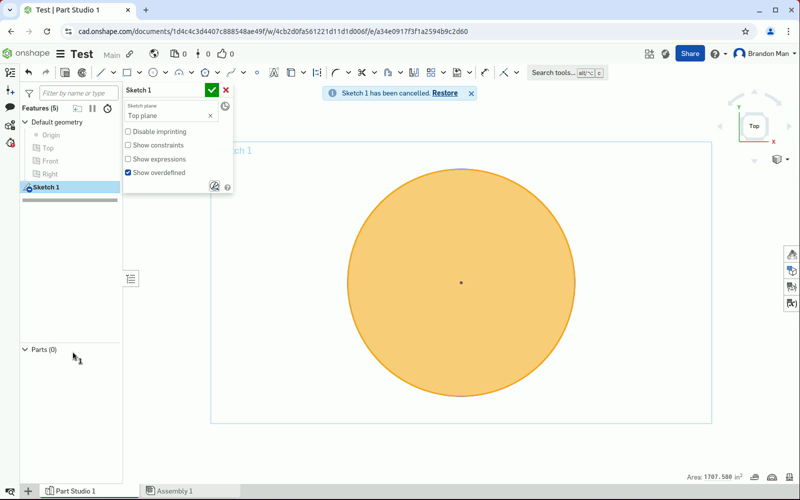
key(shift+y)
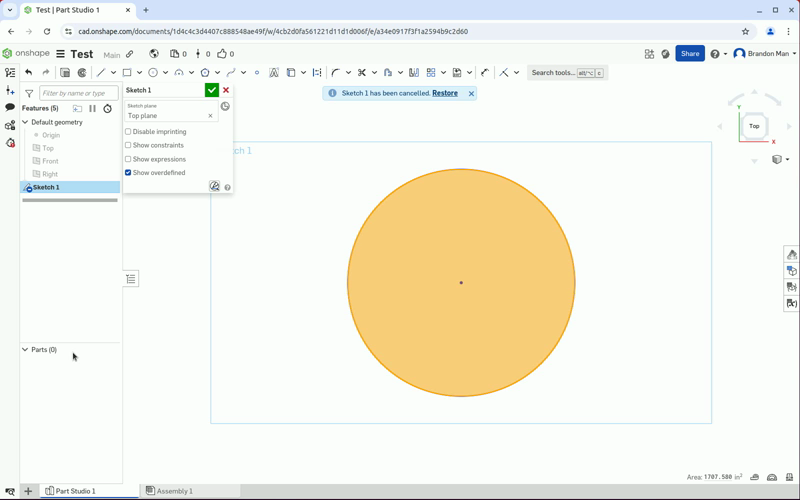
key(shift+e)
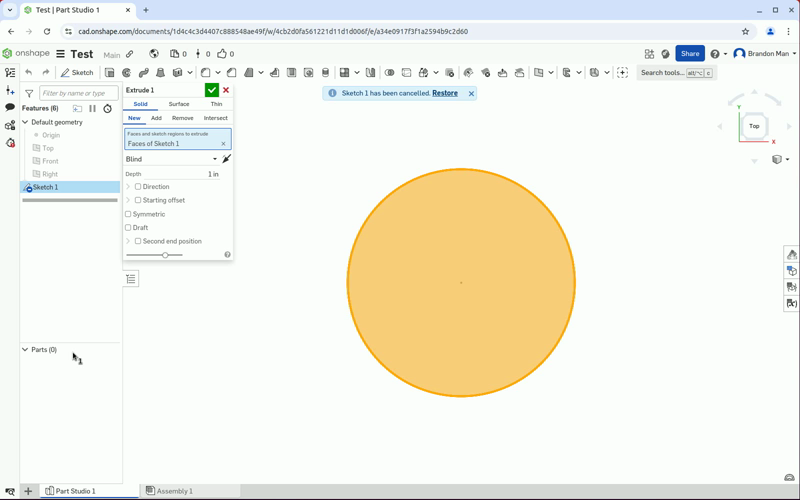
mouse_move(143, 106)
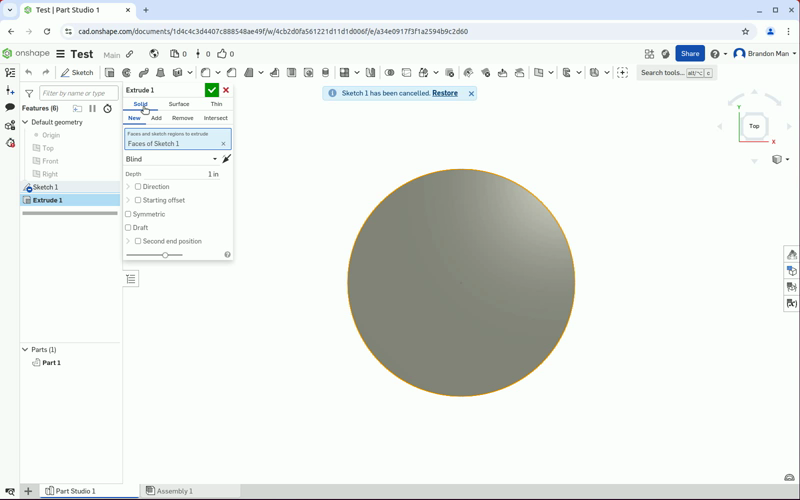
click(143, 106)
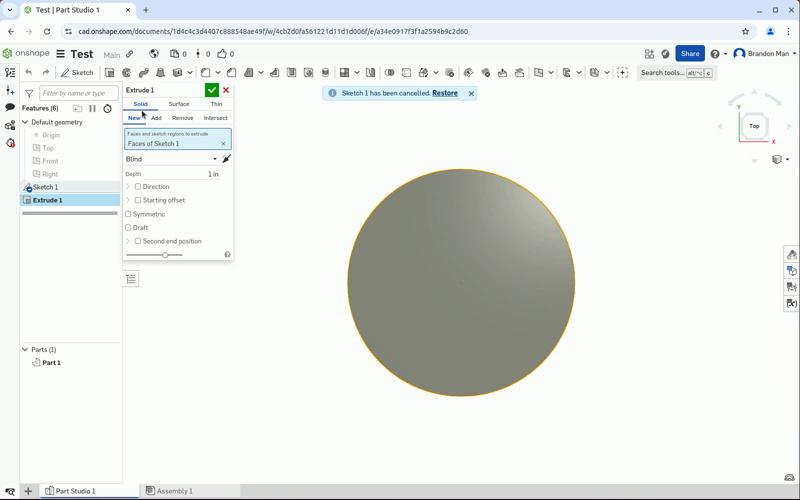
mouse_move(137, 120)
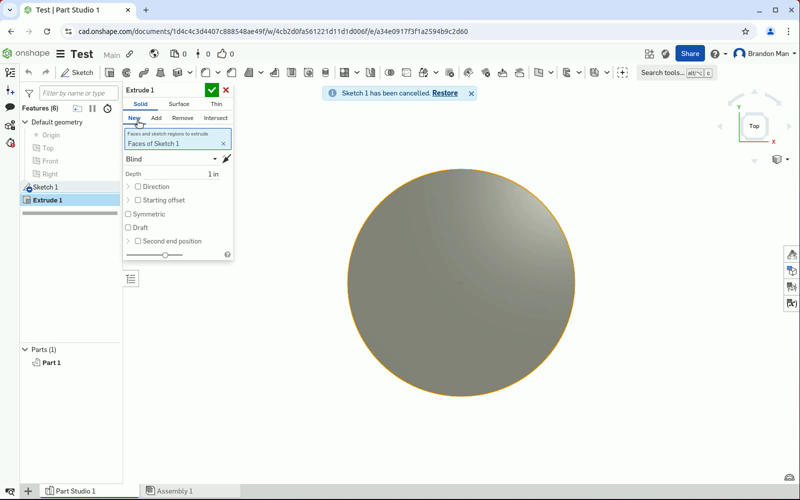
click(137, 120)
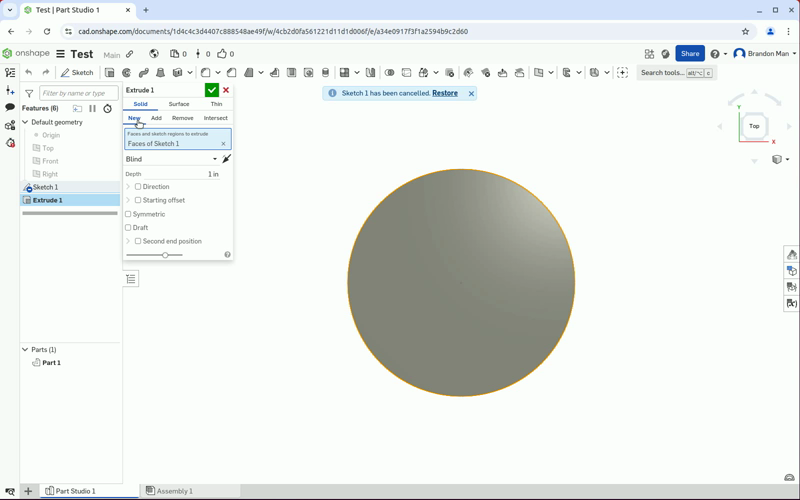
key(tab, 4)
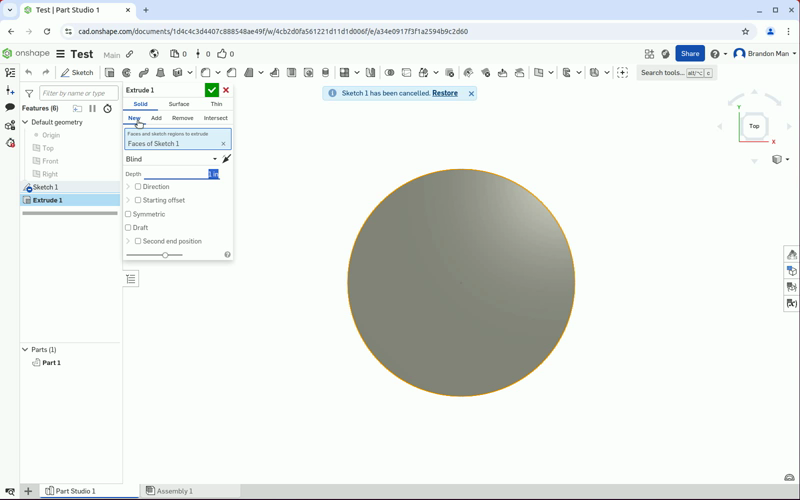
text(5.536)
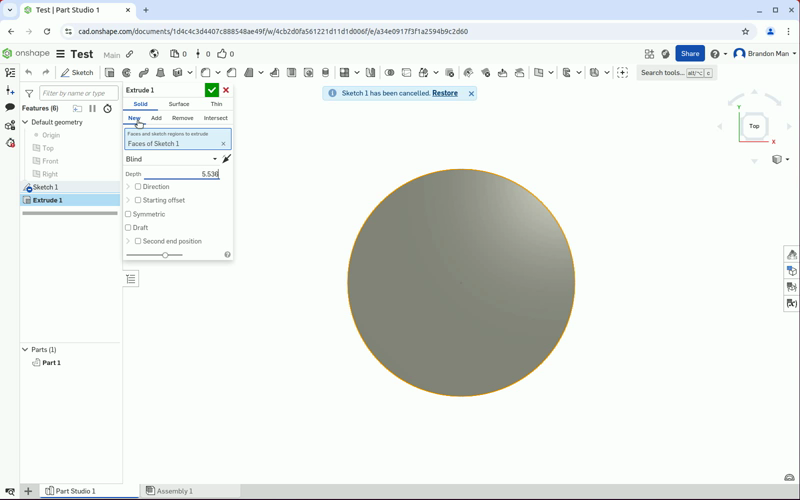
key(enter)
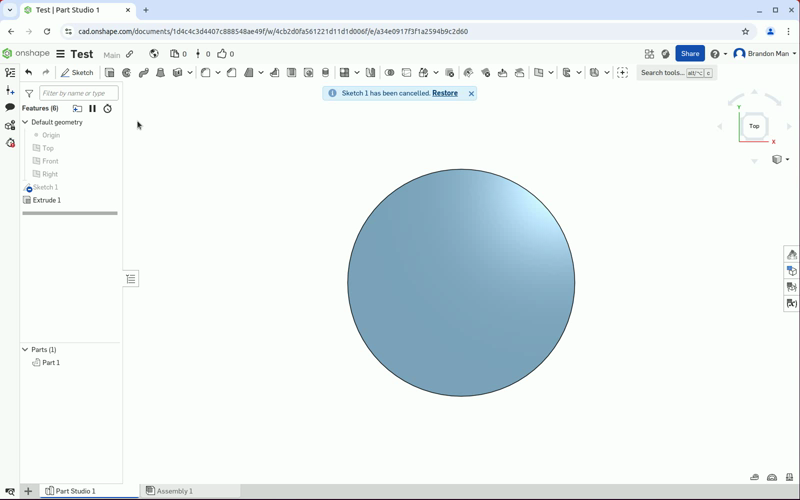
key(shift+h)
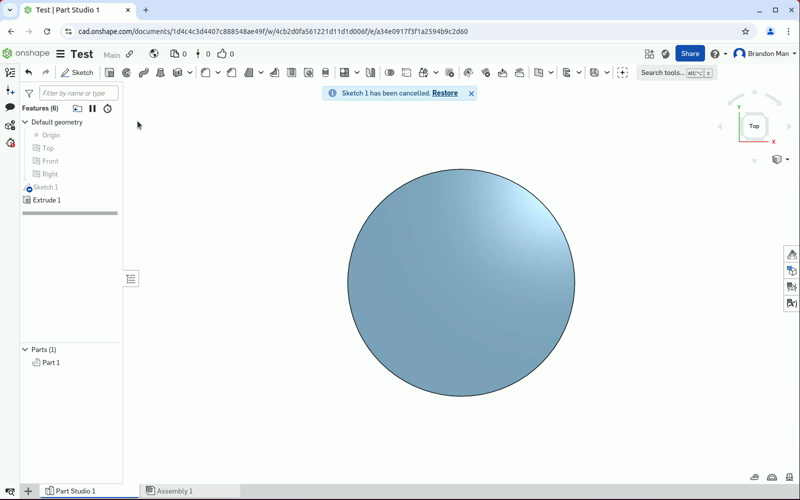
key(shift+h)
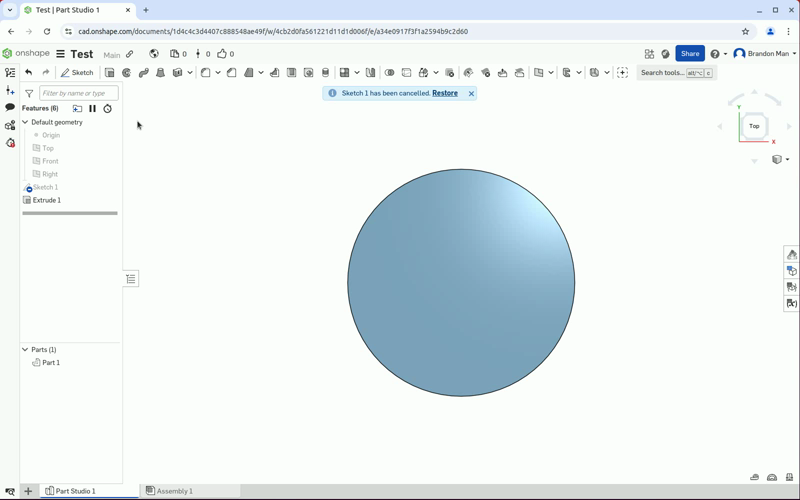
mouse_move(73, 189)
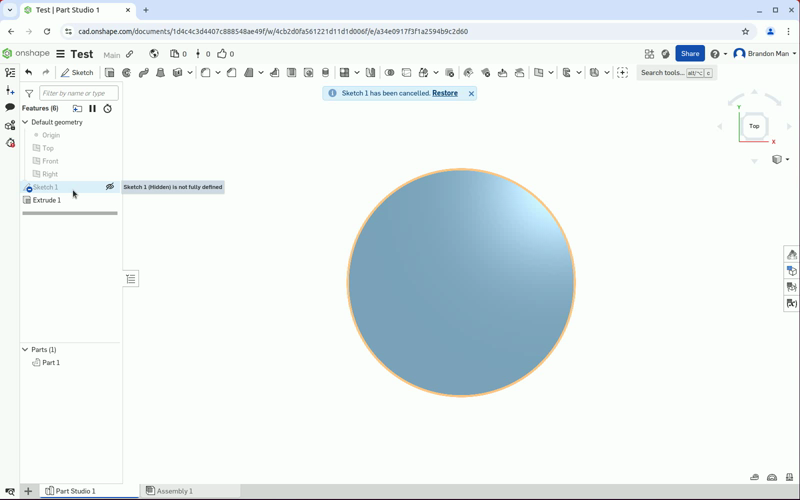
click(73, 189)
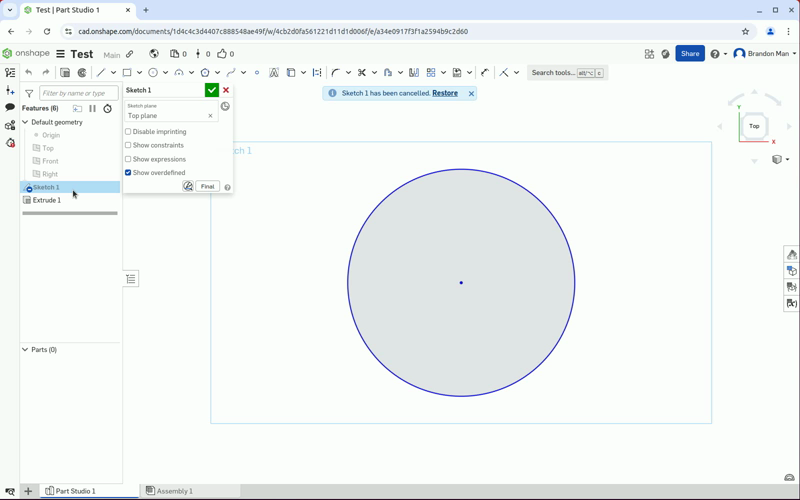
mouse_move(229, 92)
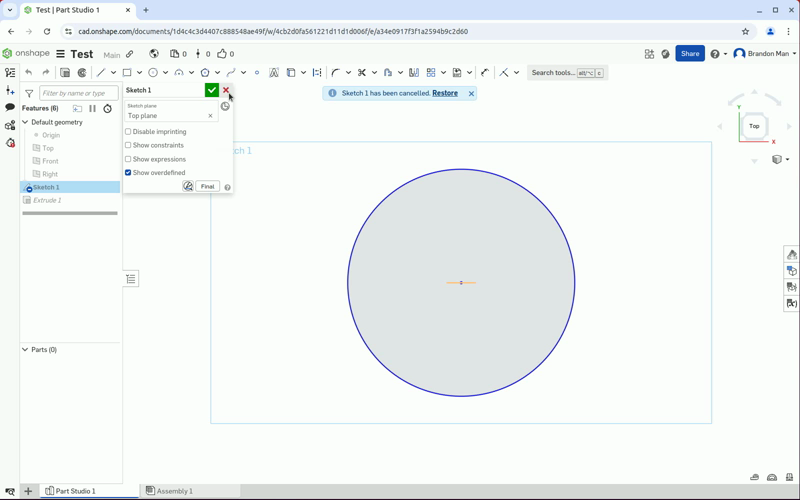
click(229, 92)
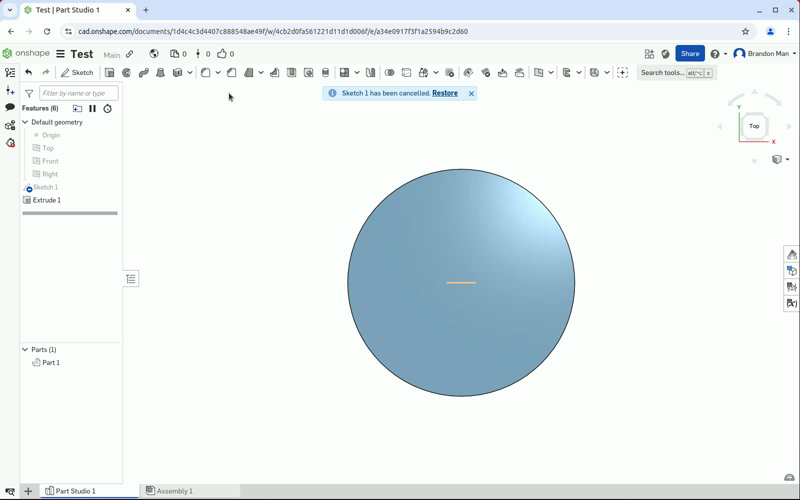
mouse_move(541, 75)
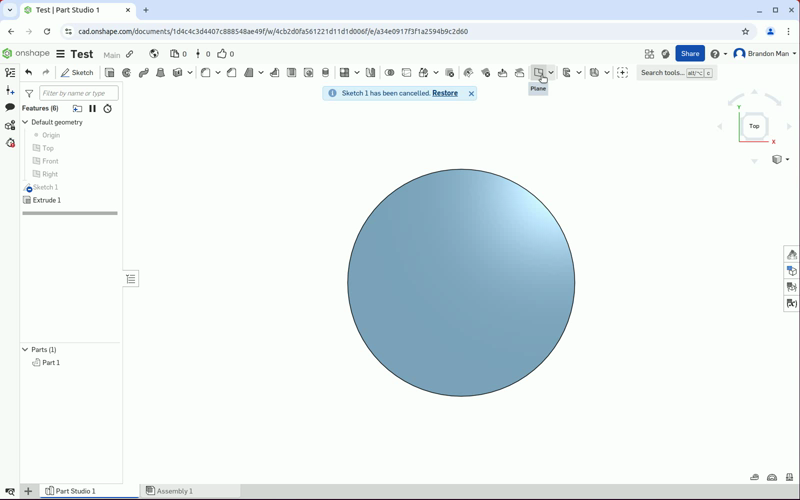
click(541, 75)
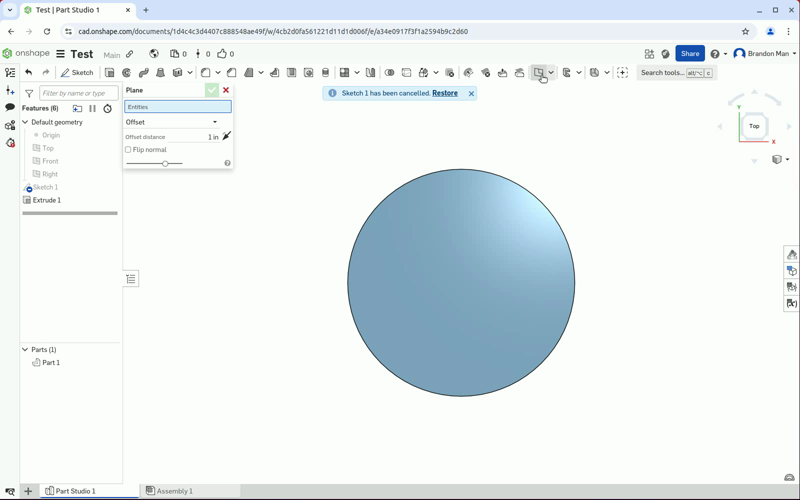
mouse_move(73, 150)
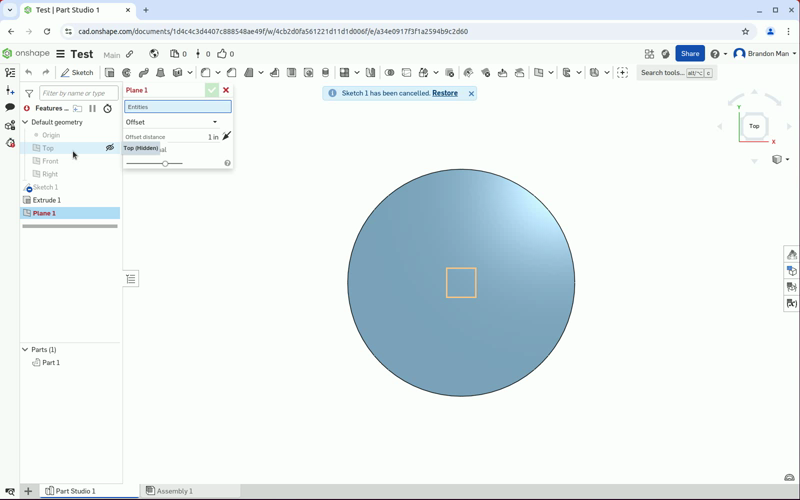
click(73, 150)
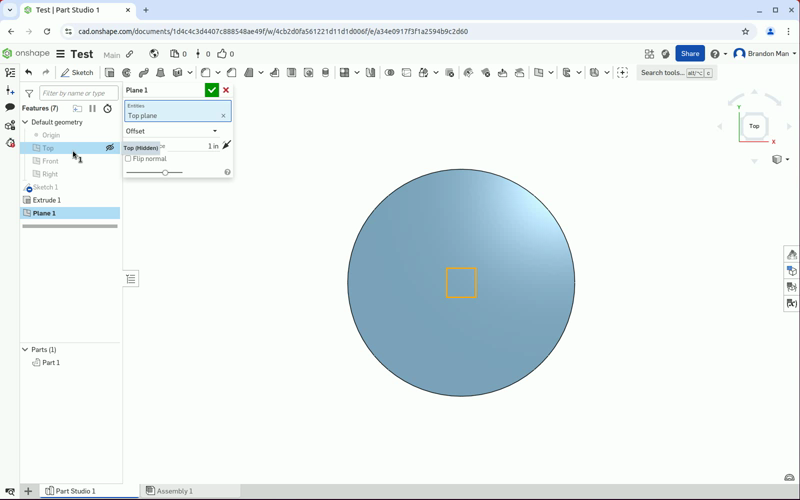
key(tab, 2)
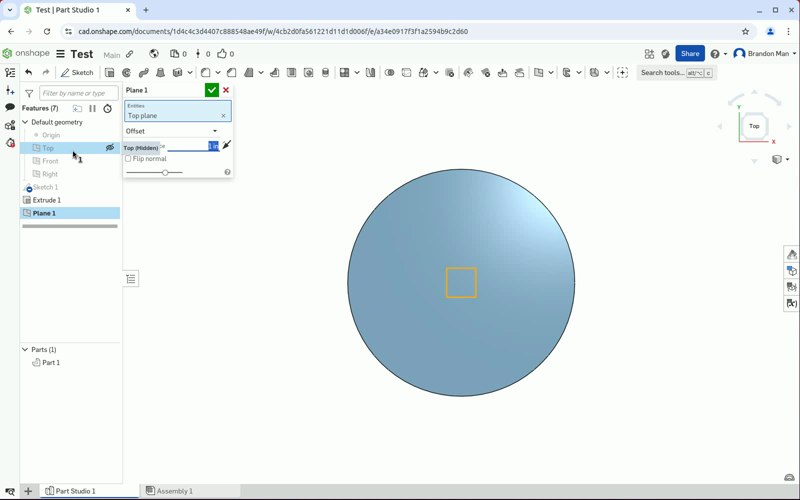
text(5.546)
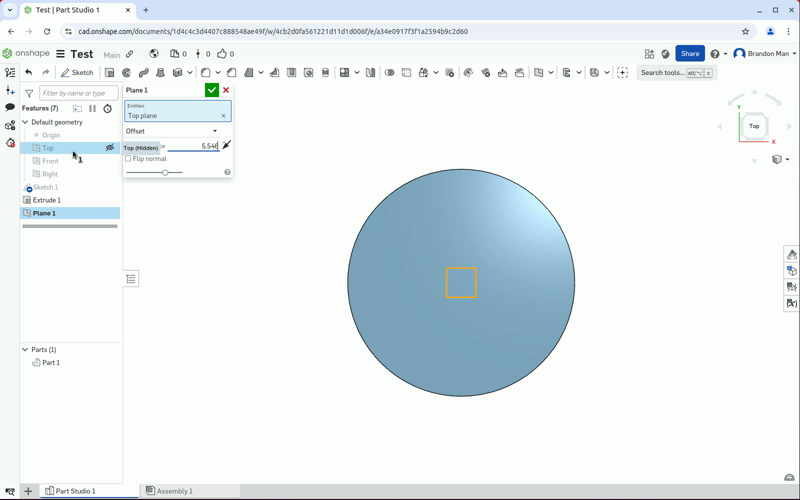
key(enter, 2)
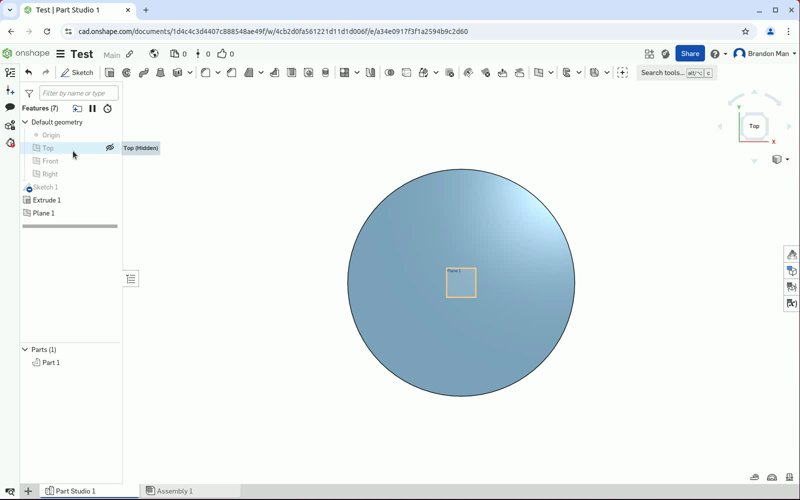
key(shift+s)
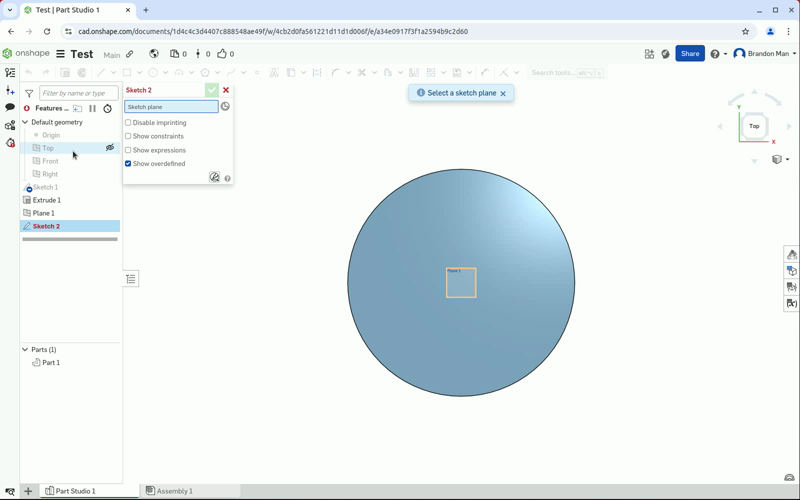
mouse_move(73, 215)
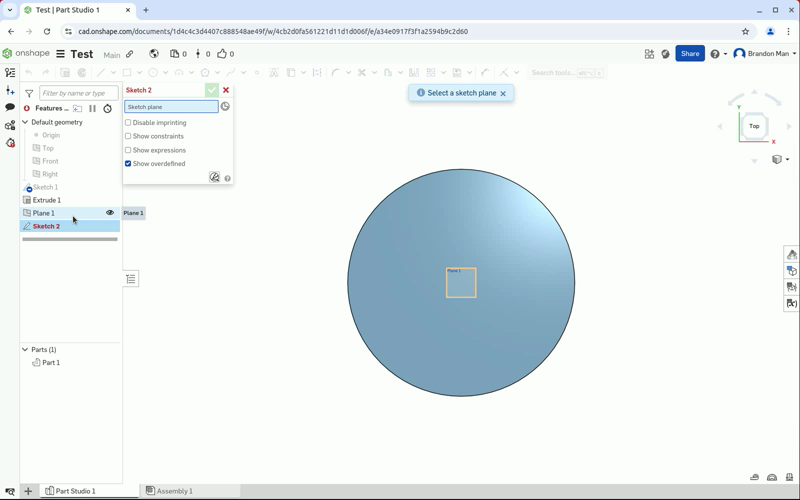
click(73, 215)
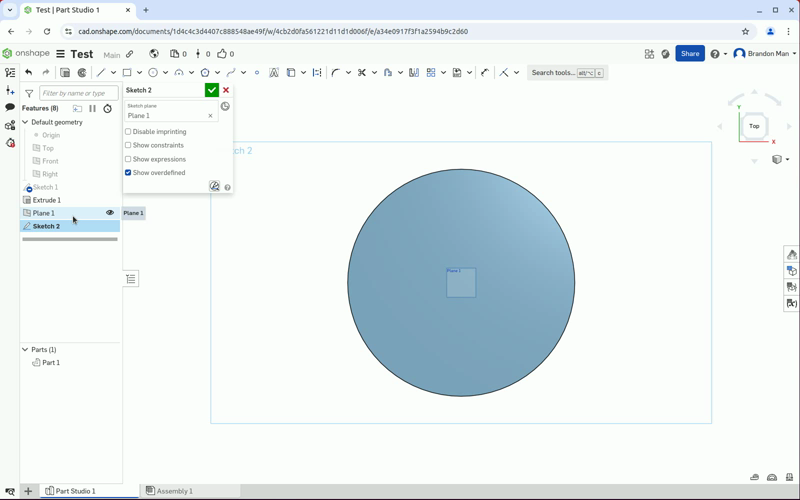
mouse_move(73, 352)
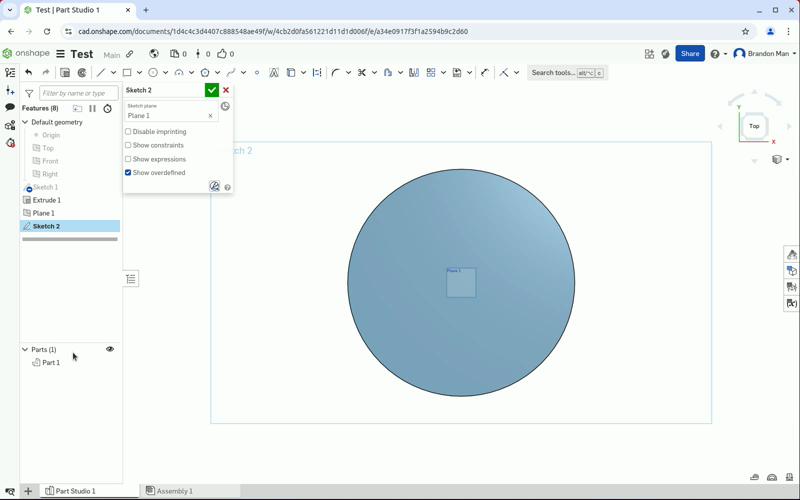
key(y)
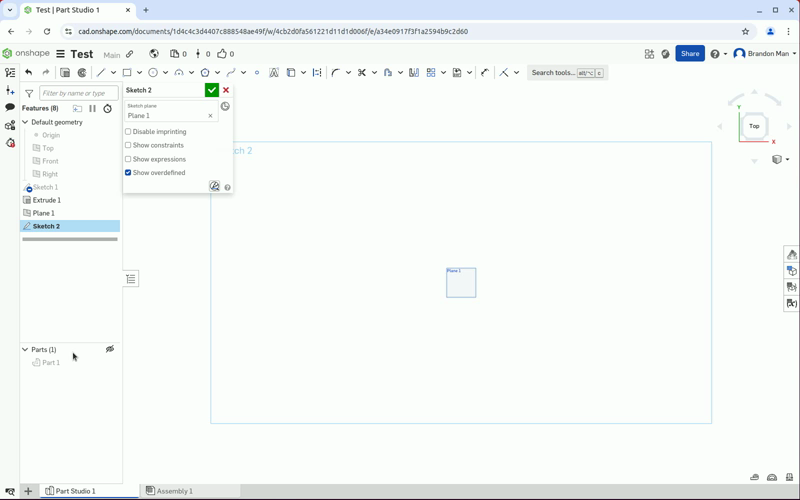
key(c)
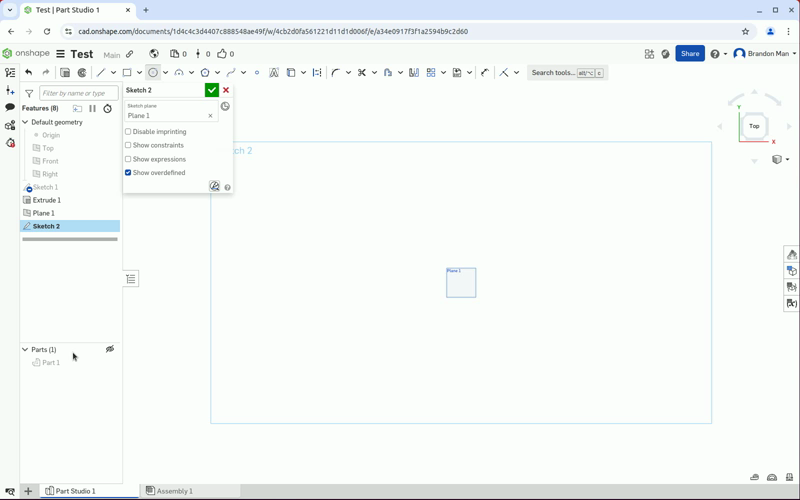
key_down(shift)
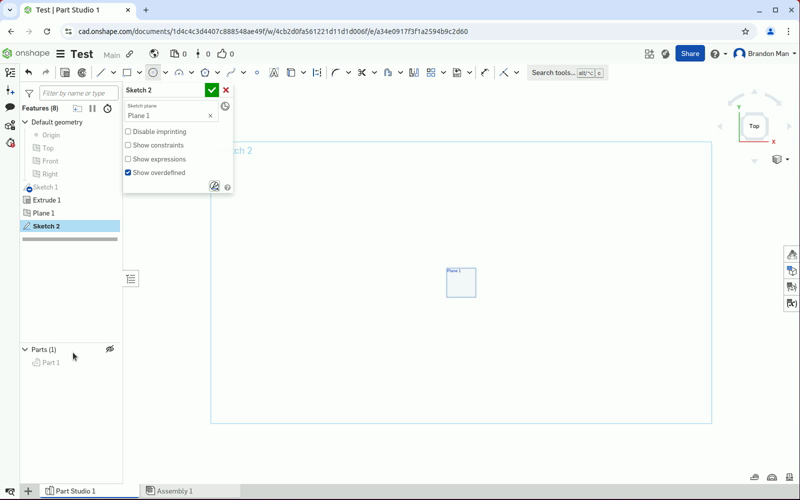
mouse_move(460, 282)
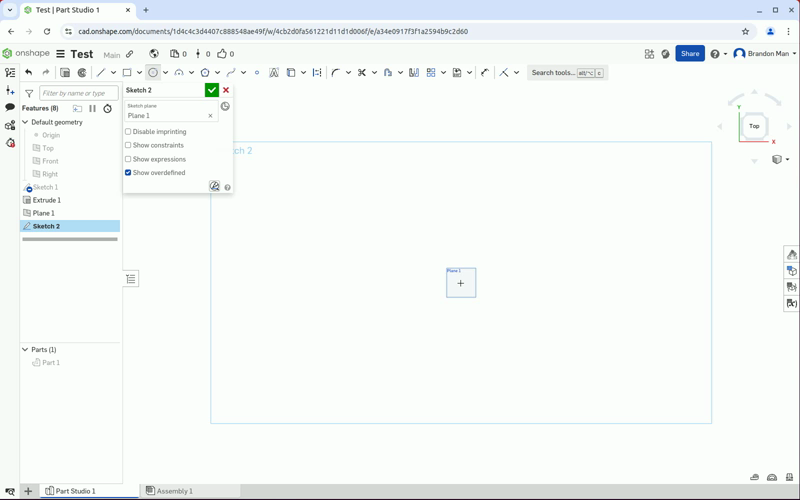
click(460, 282)
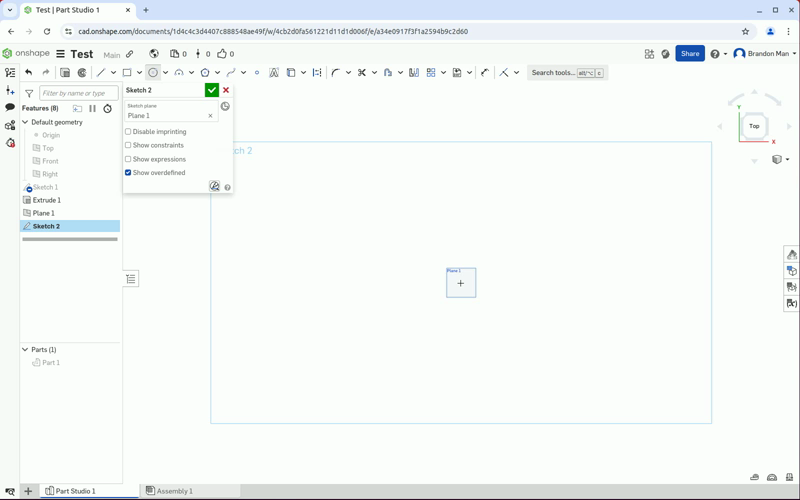
key_up(shift)
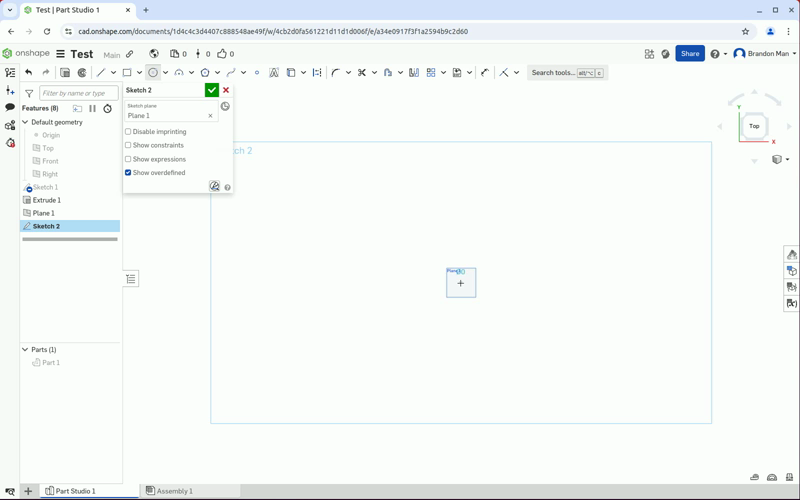
mouse_move(474, 282)
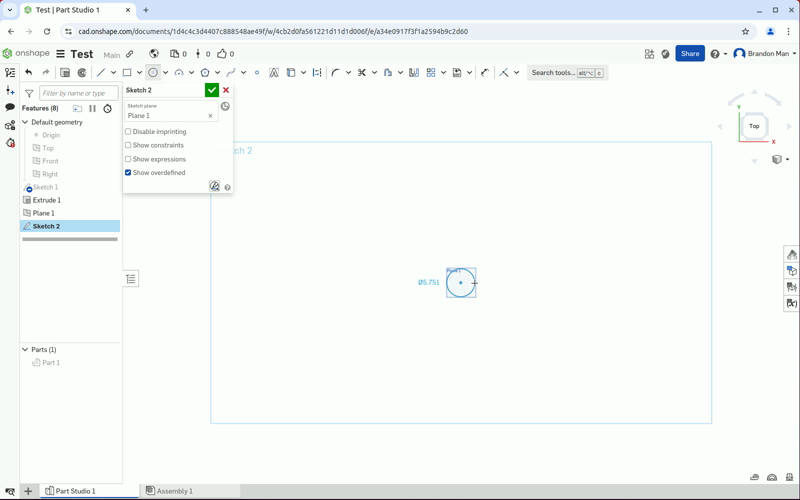
click(474, 282)
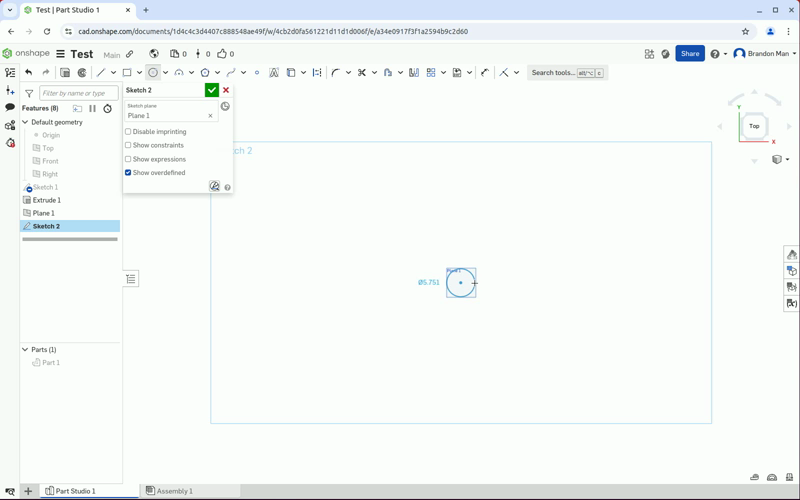
key(esc)
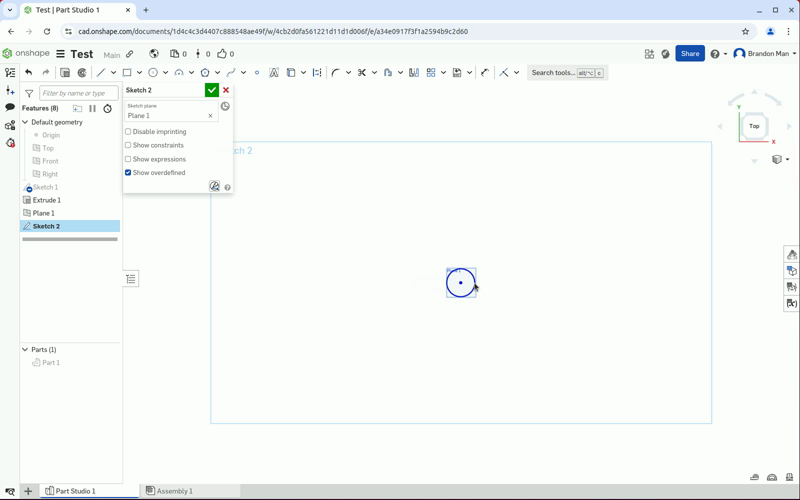
mouse_move(466, 275)
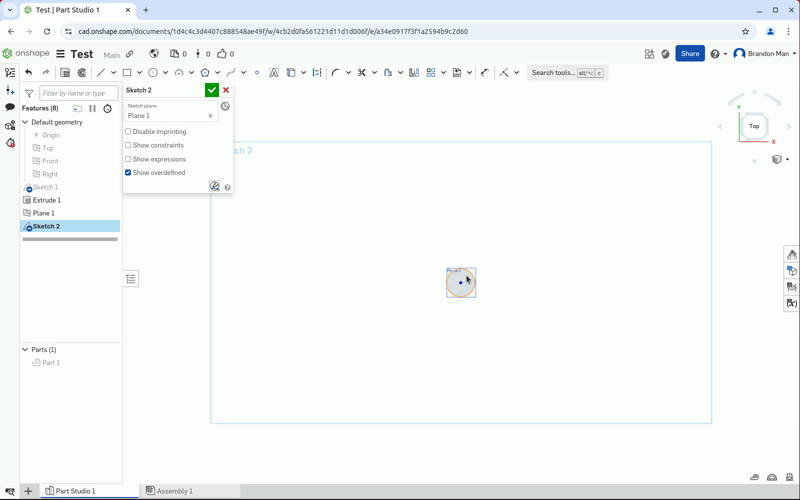
scroll(6)
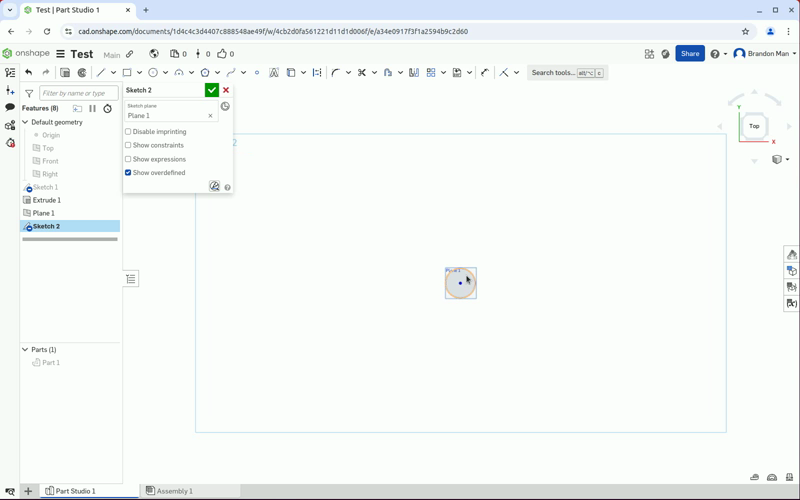
scroll(6)
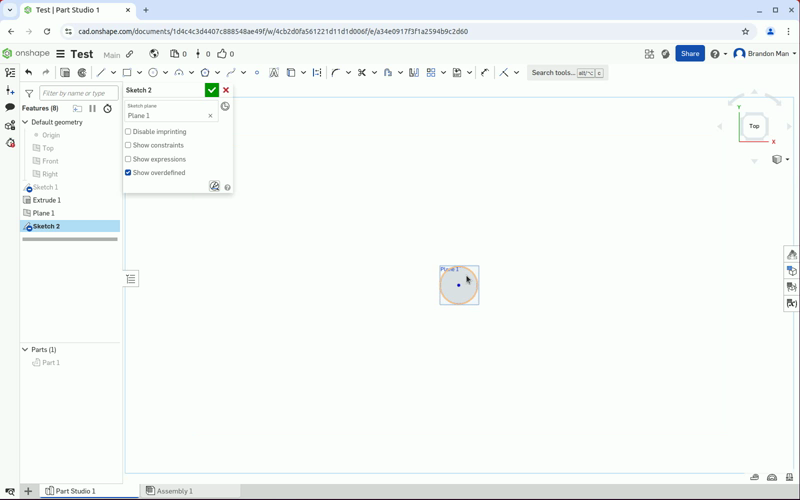
scroll(6)
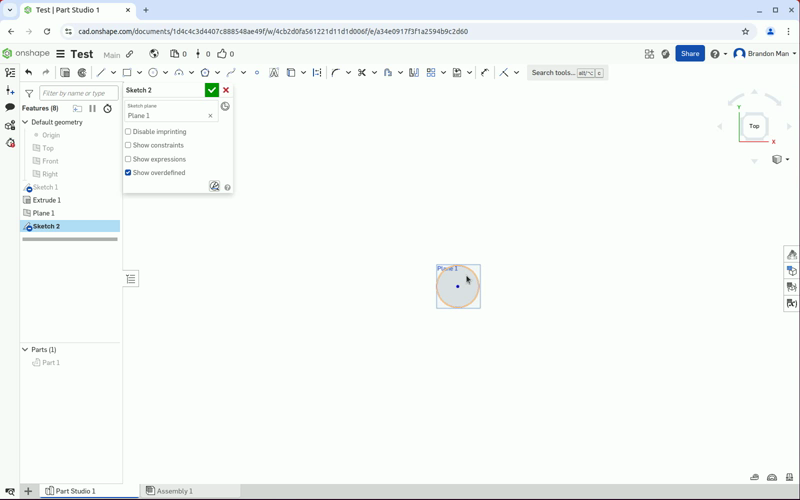
scroll(6)
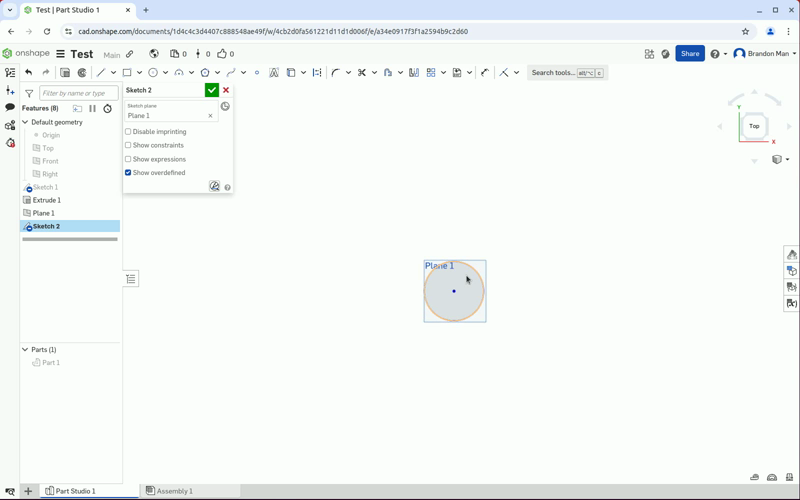
scroll(6)
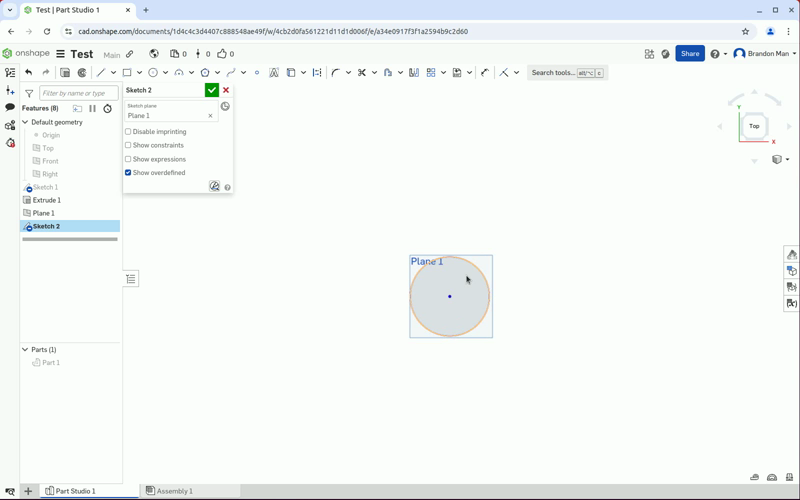
scroll(6)
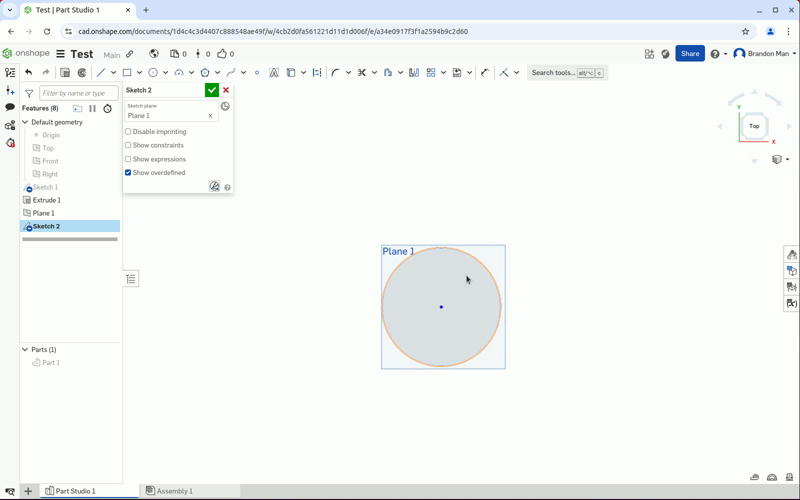
scroll(6)
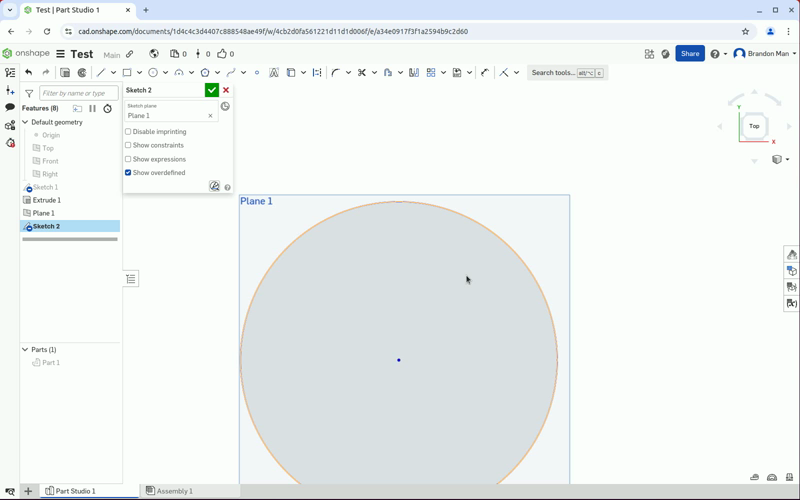
click(466, 275)
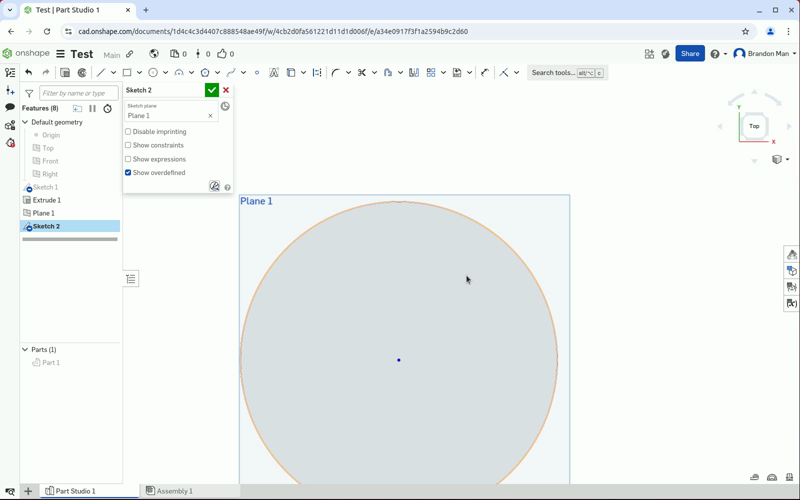
scroll(-6)
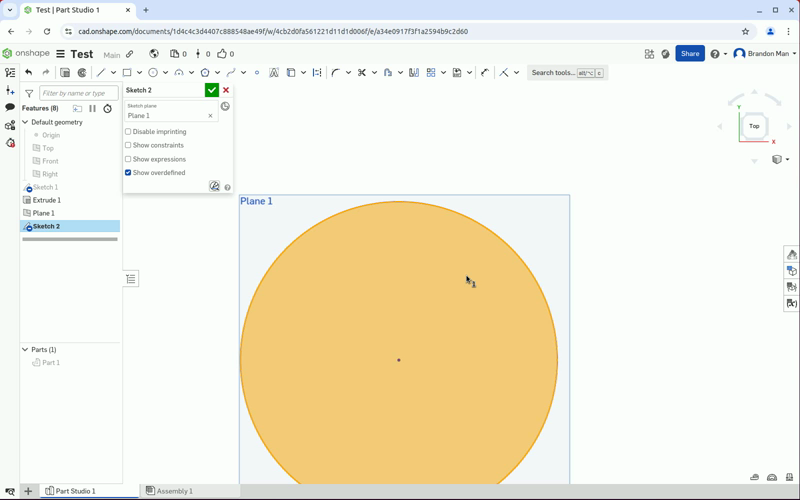
scroll(-6)
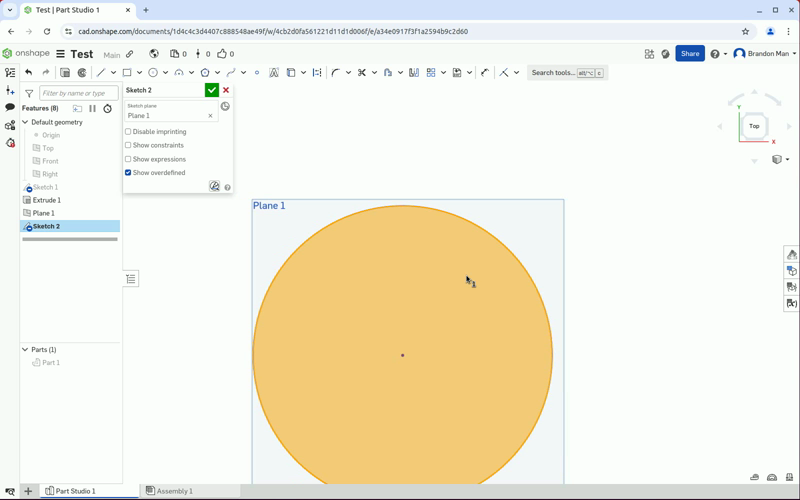
scroll(-6)
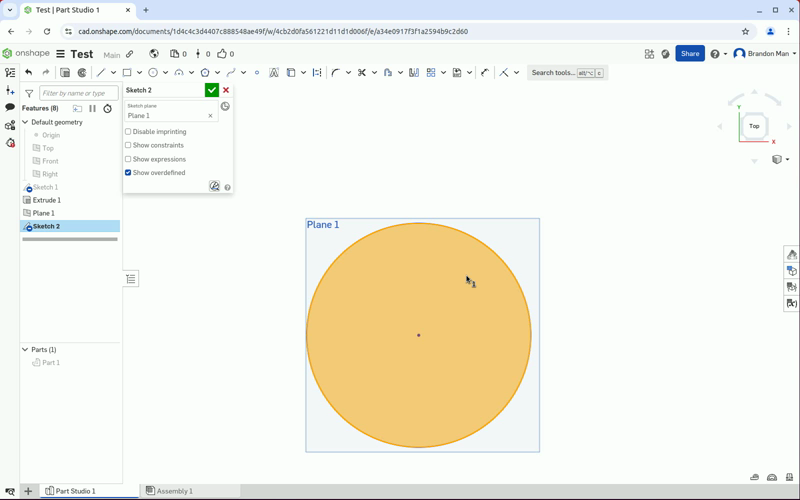
scroll(-6)
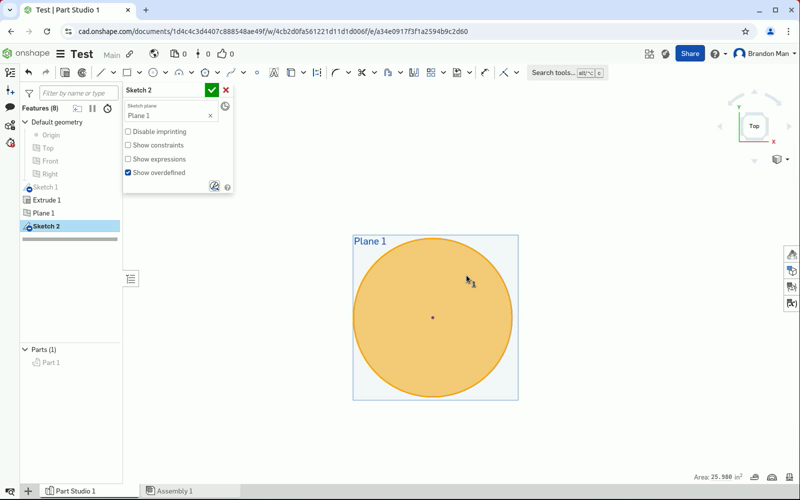
scroll(-6)
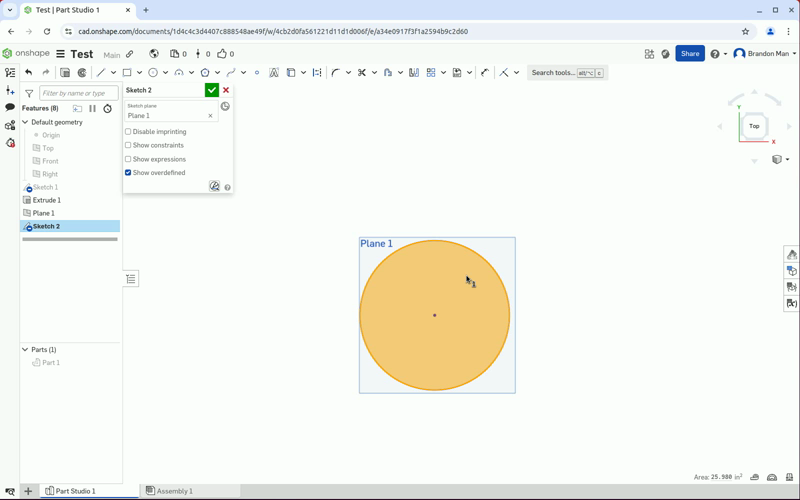
scroll(-6)
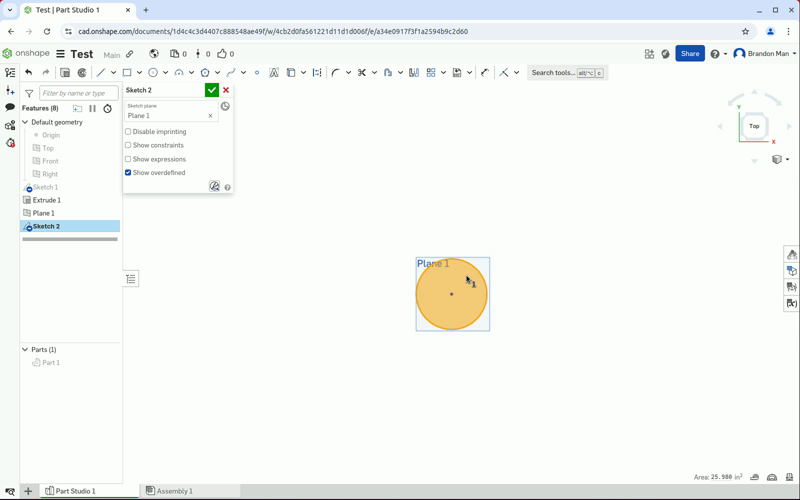
scroll(-6)
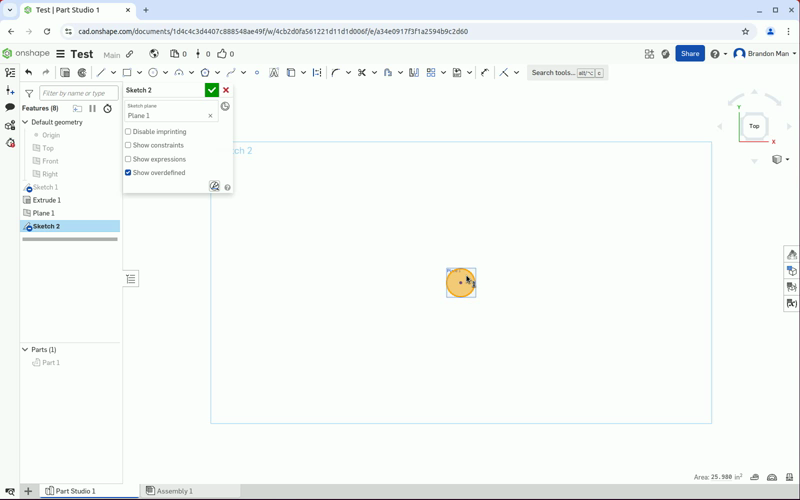
mouse_move(73, 352)
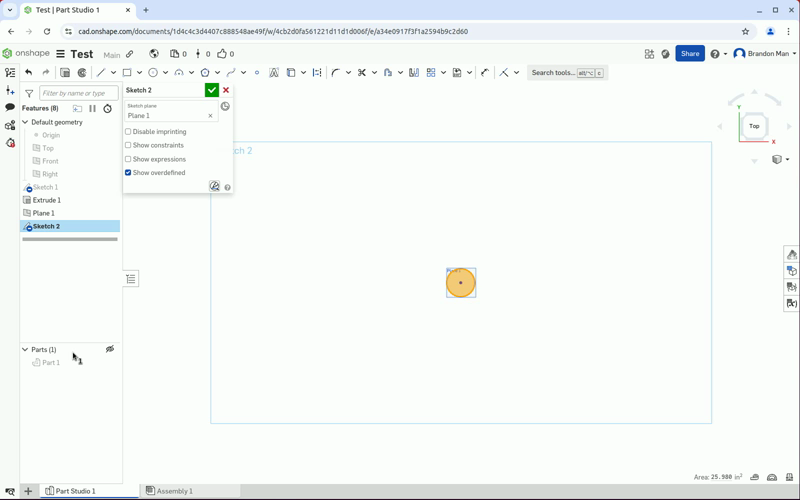
key(shift+y)
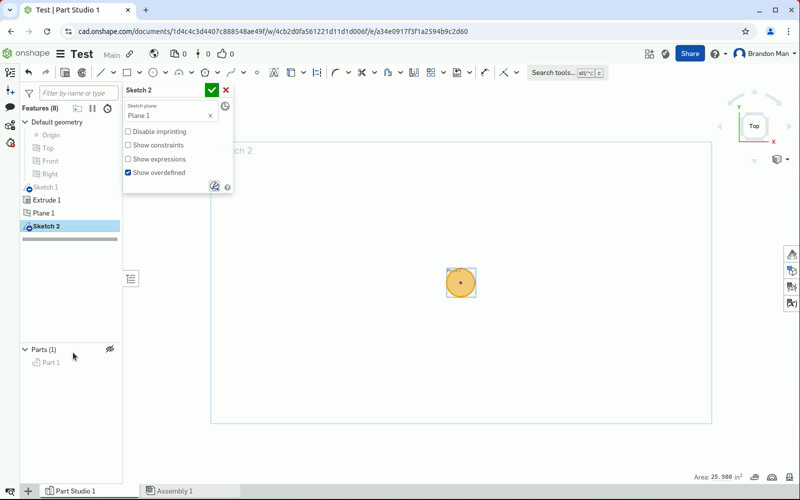
key(shift+e)
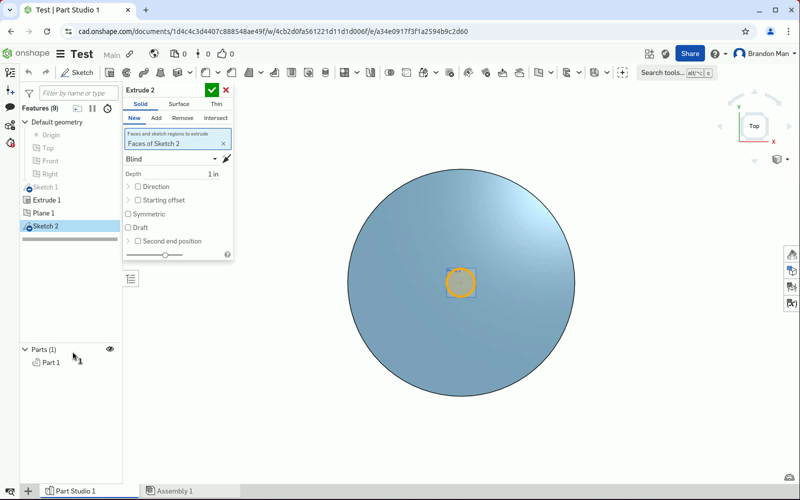
mouse_move(143, 106)
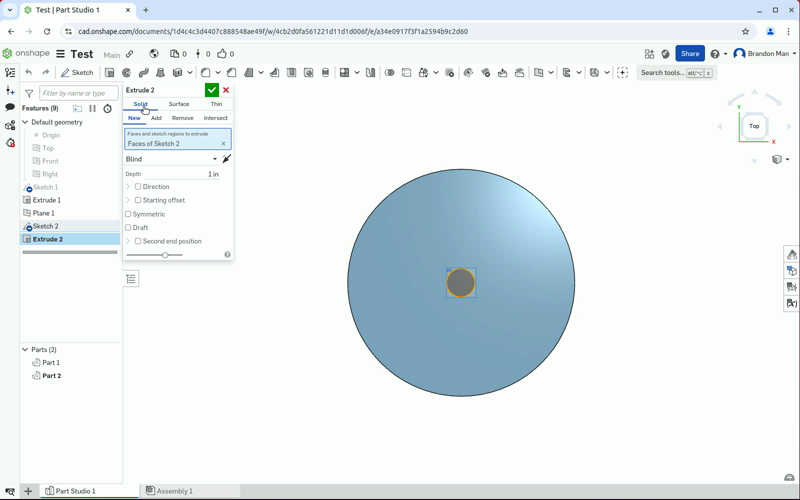
click(143, 106)
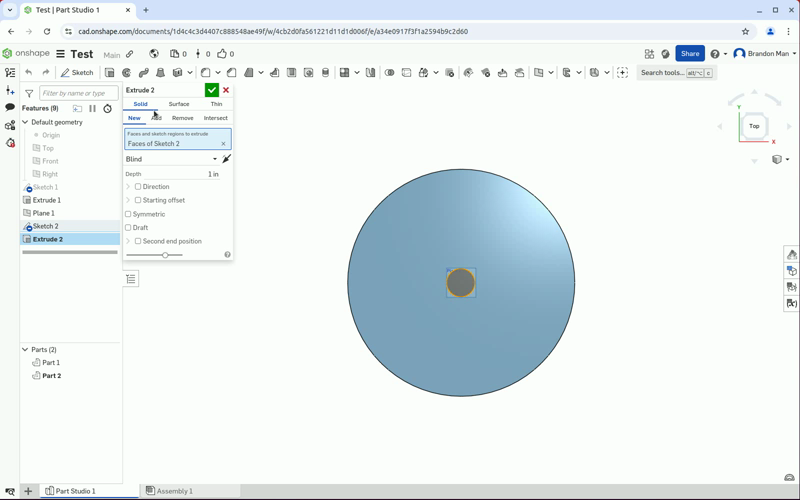
mouse_move(186, 120)
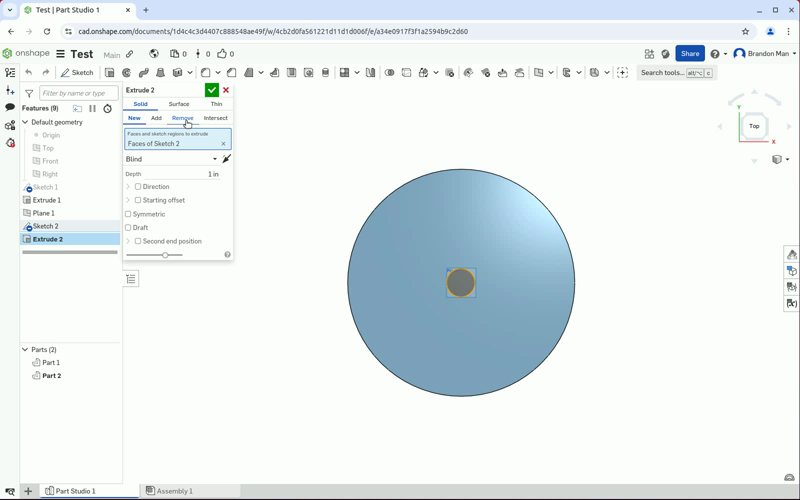
click(186, 120)
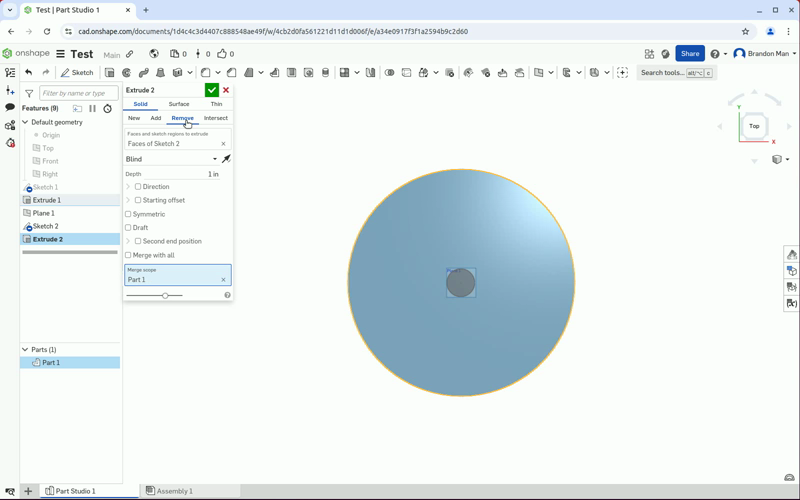
key(tab, 4)
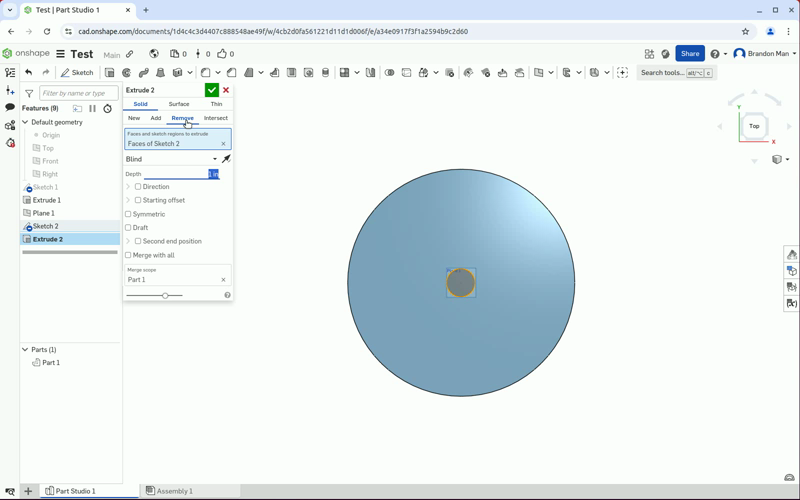
text(18.535)
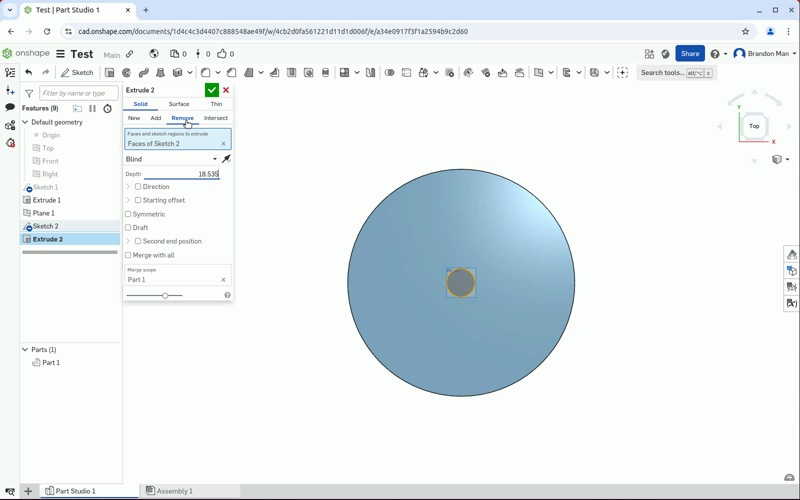
key(tab, 6)
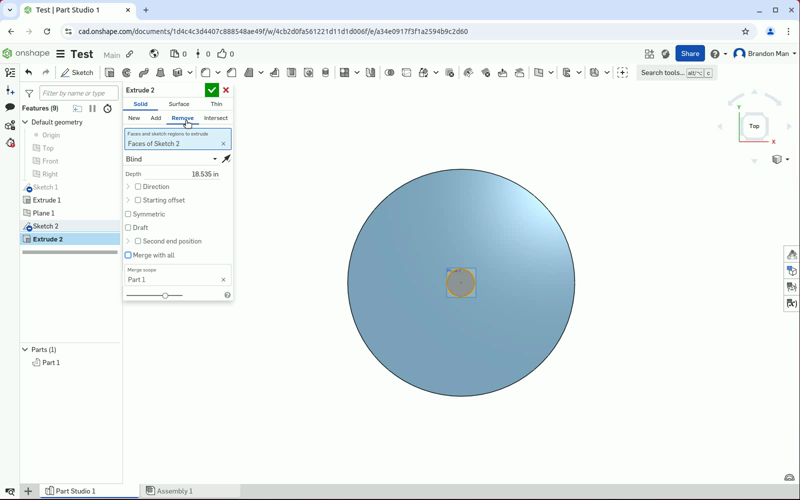
key(space)
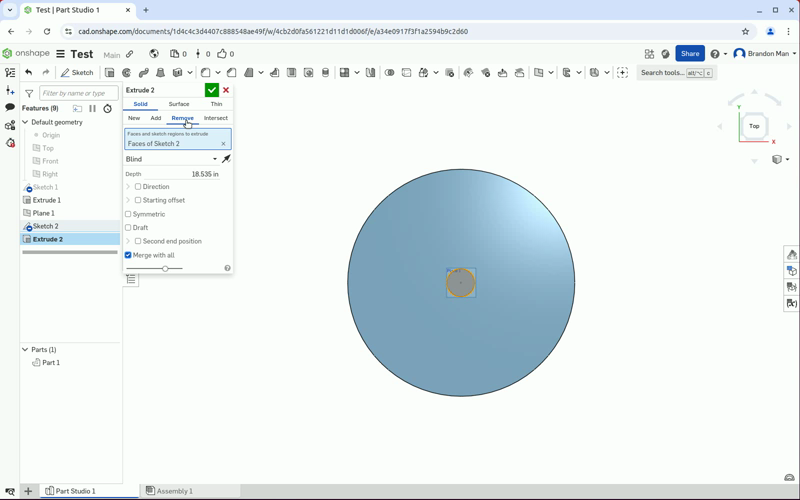
key(enter)
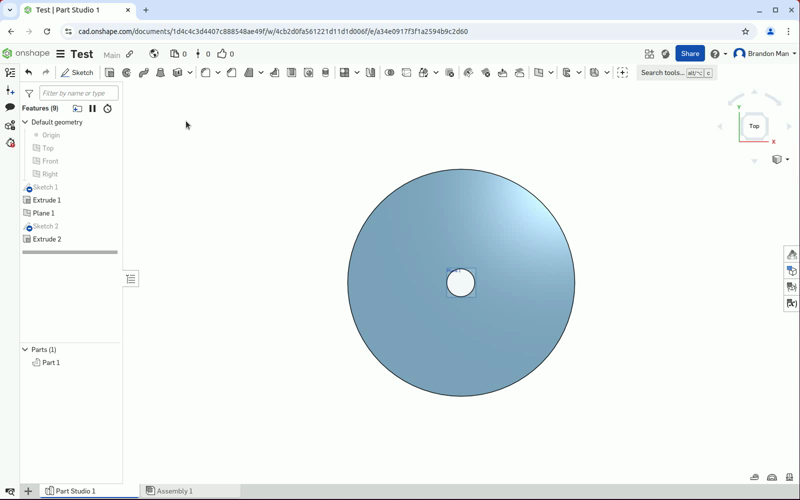
key(shift+h)
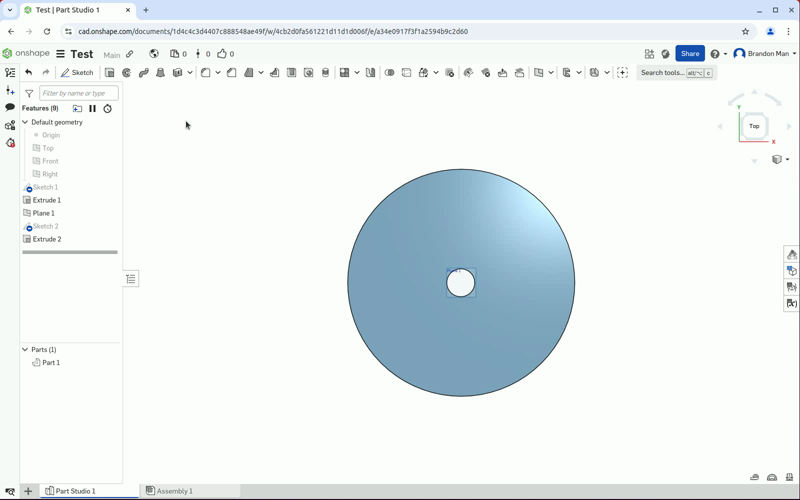
key(shift+h)
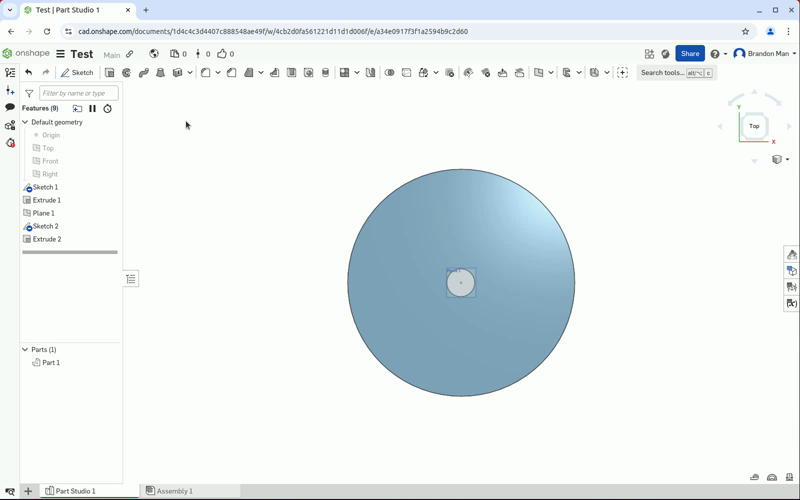
key(shift+7)
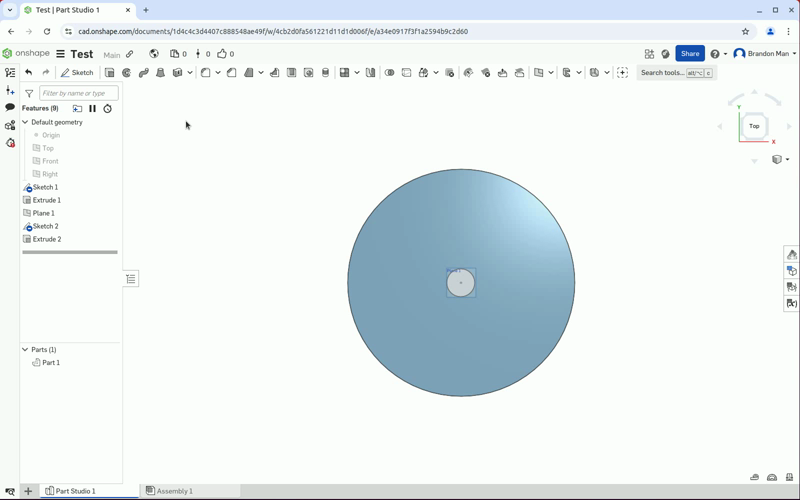
key(up, 3)
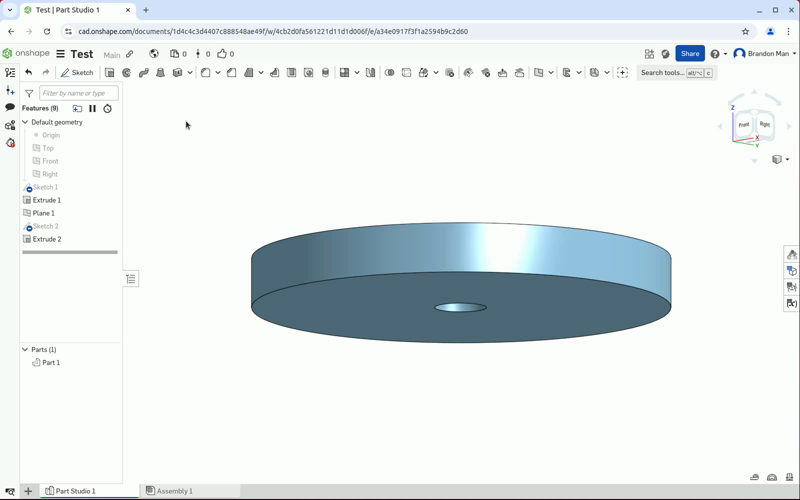
key(left, 3)
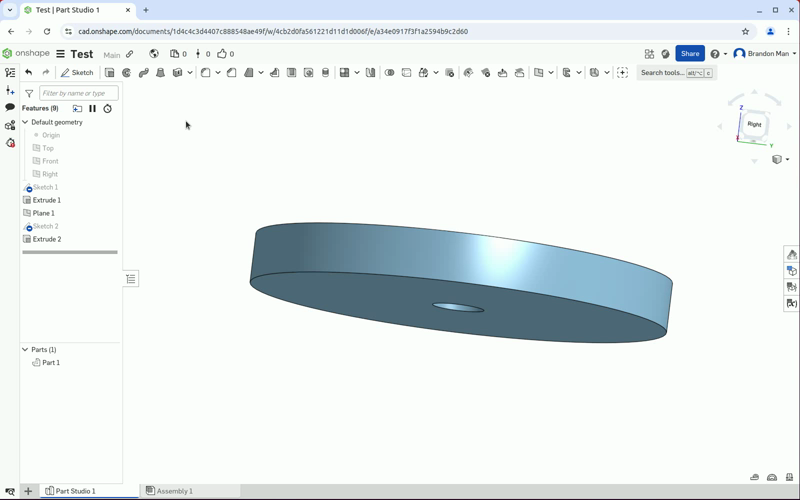
key(right, 3)
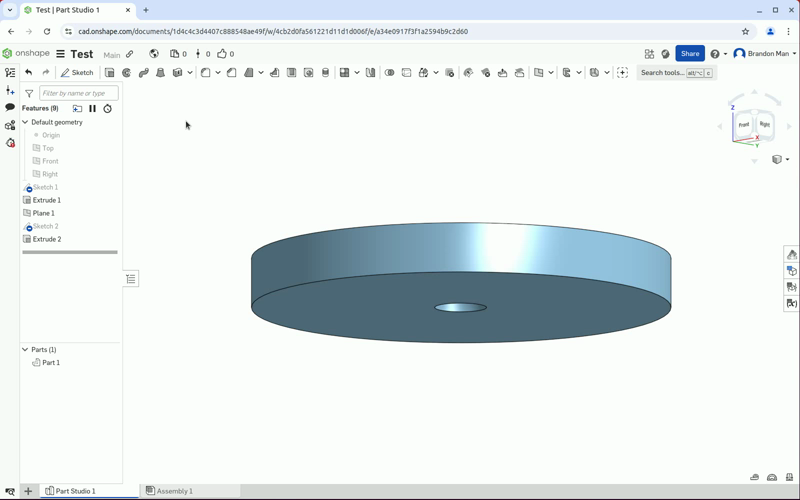
key(down, 3)
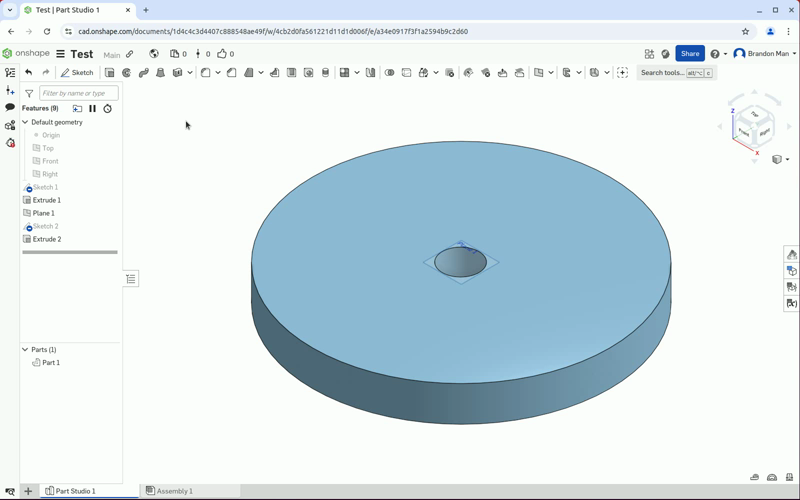
mouse_move(73, 189)
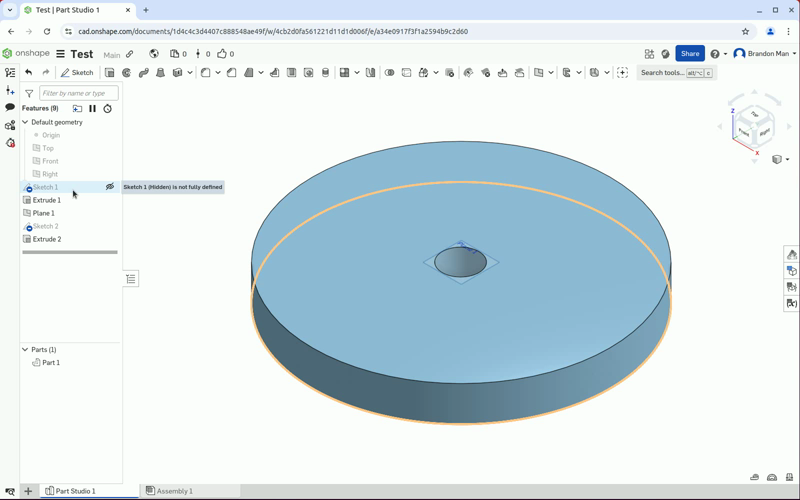
click(73, 189)